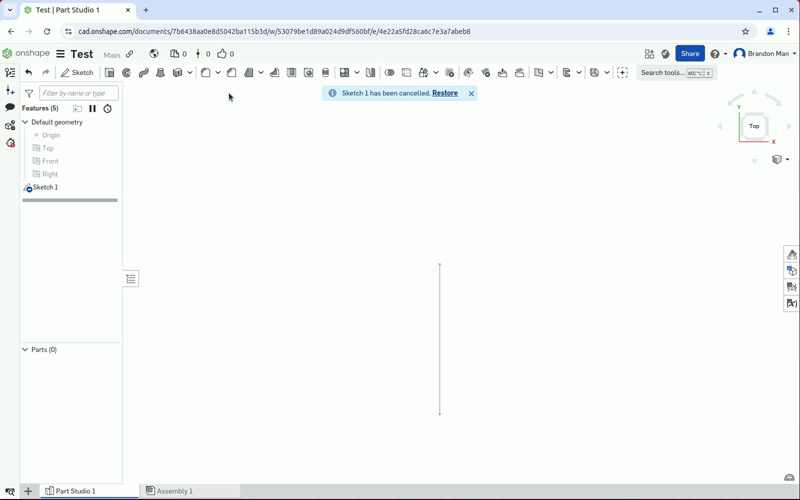
key(shift+h)
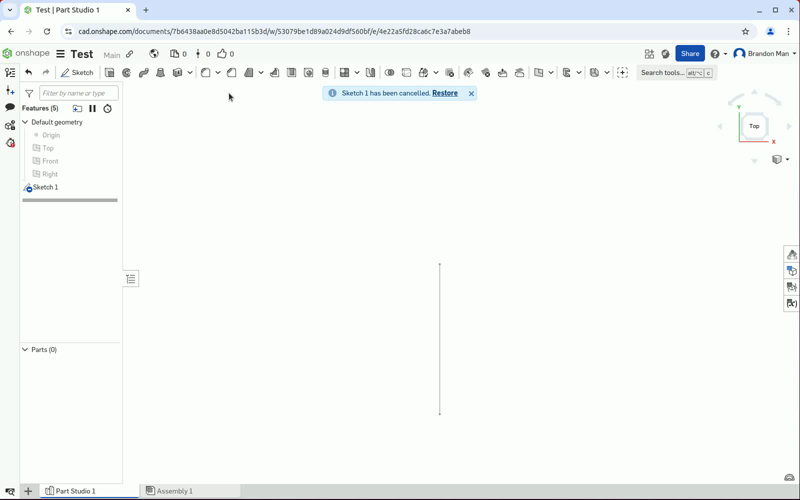
key(shift+s)
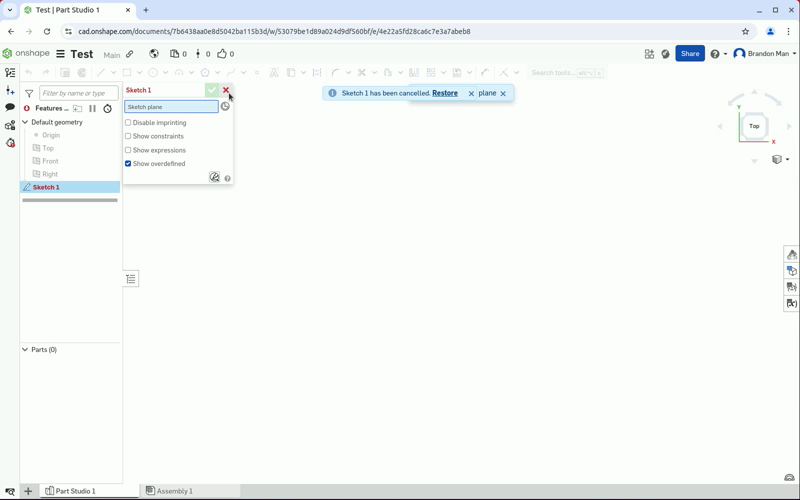
mouse_move(73, 150)
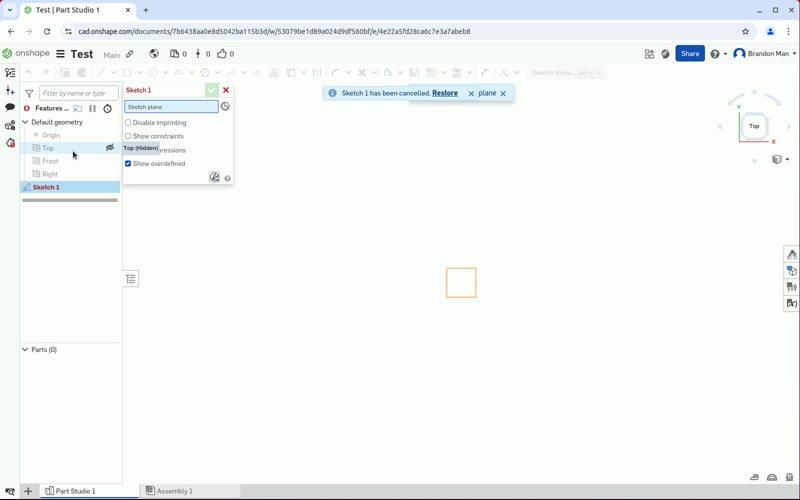
click(73, 150)
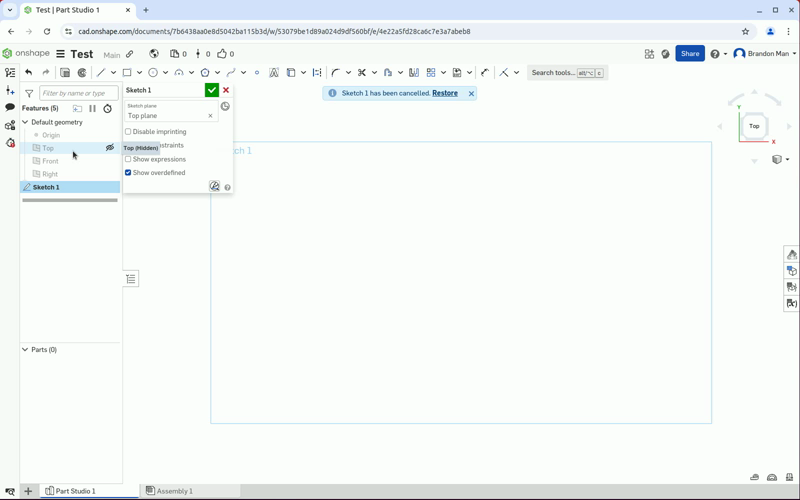
mouse_move(73, 352)
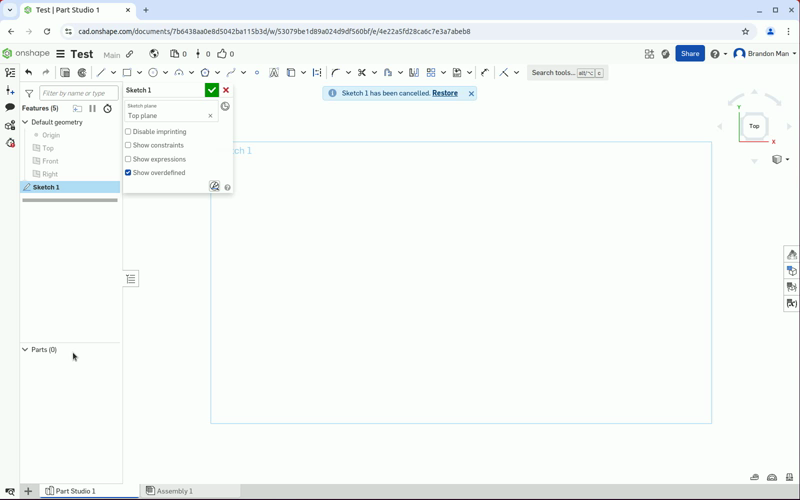
key(y)
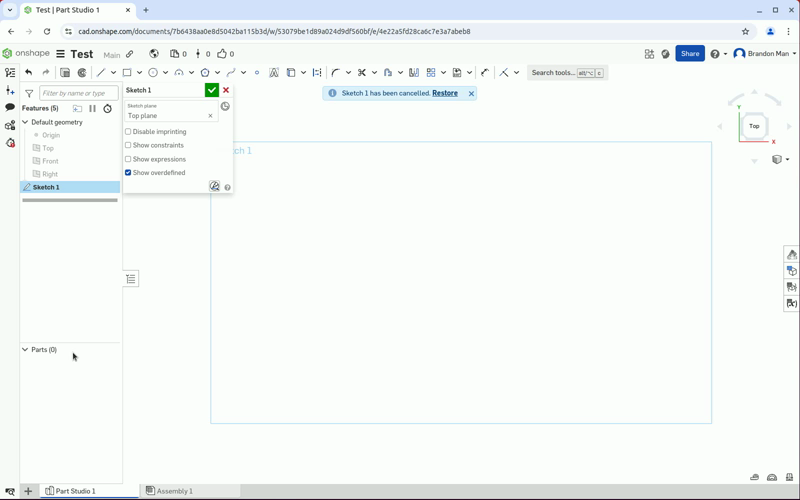
key(c)
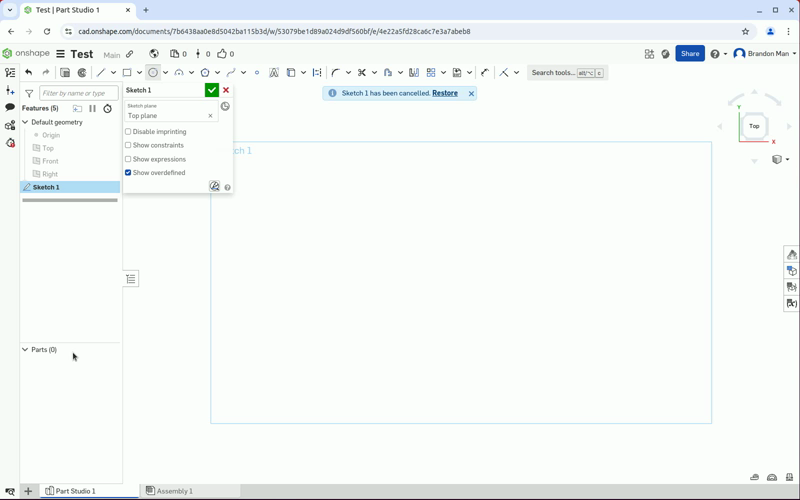
key_down(shift)
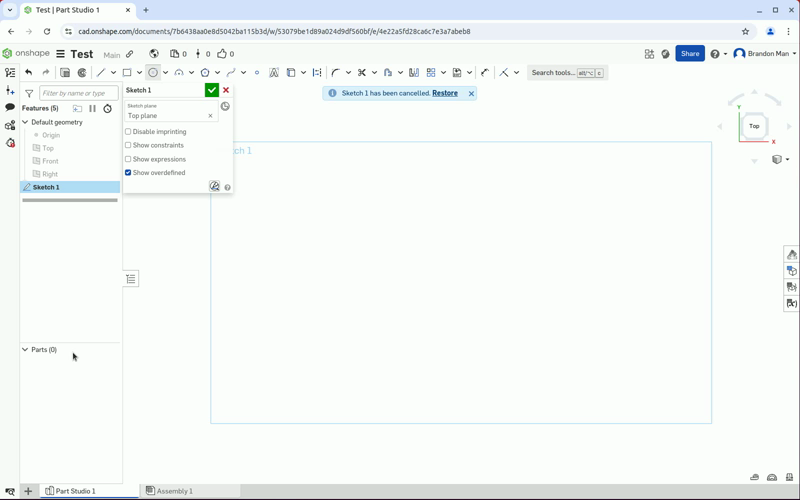
mouse_move(461, 200)
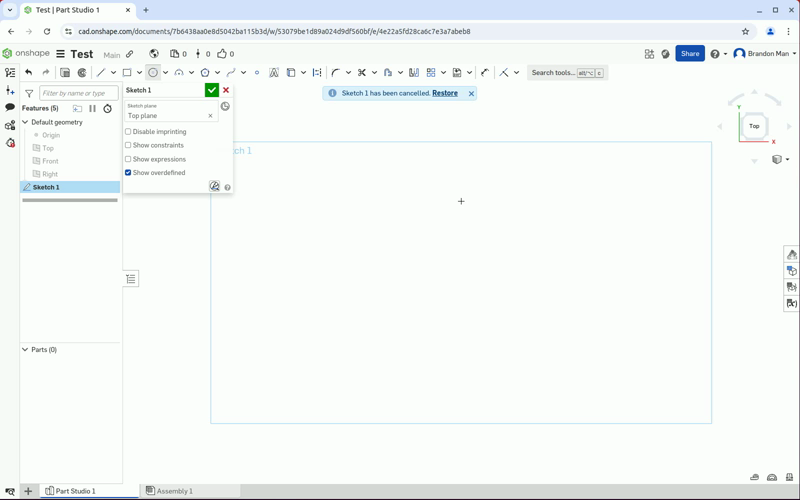
click(461, 200)
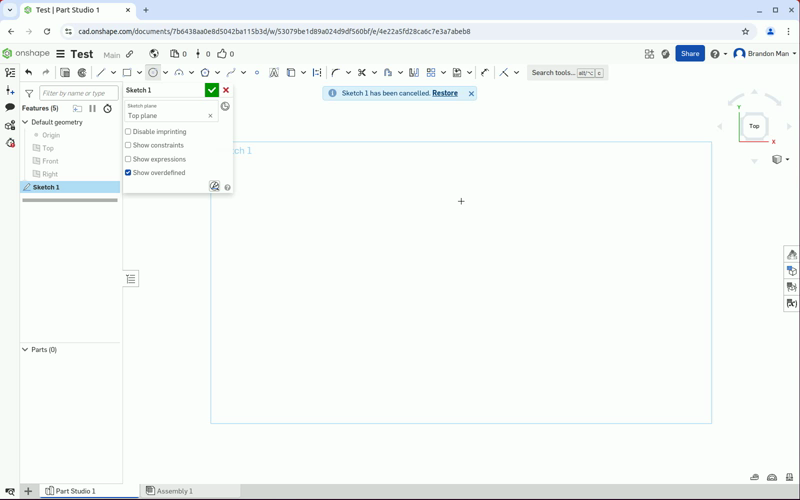
key_up(shift)
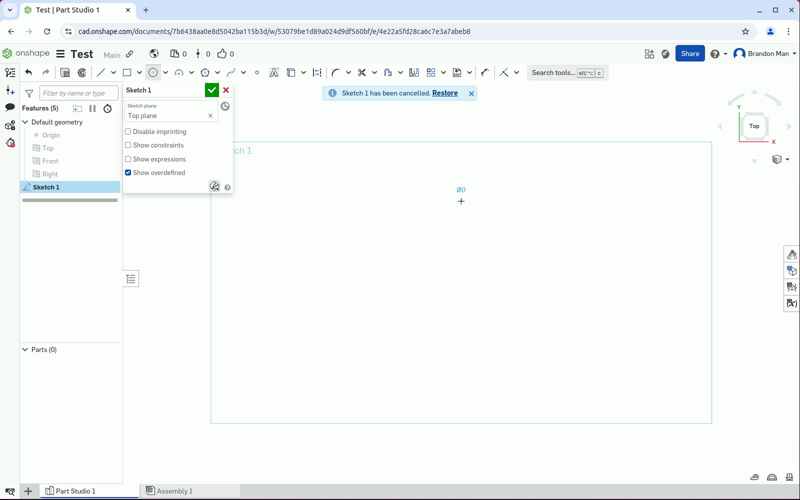
mouse_move(474, 200)
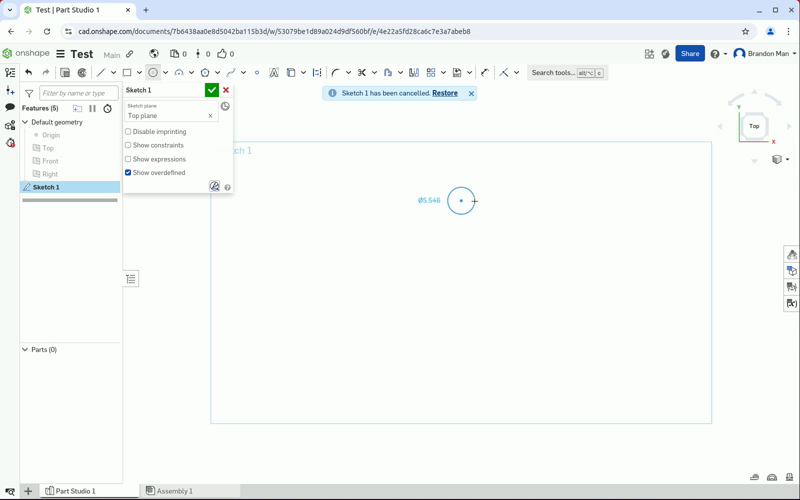
click(474, 200)
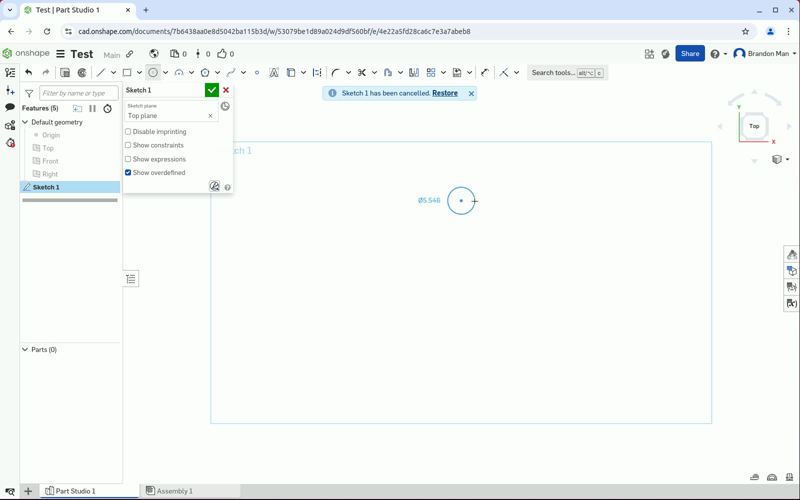
key(esc)
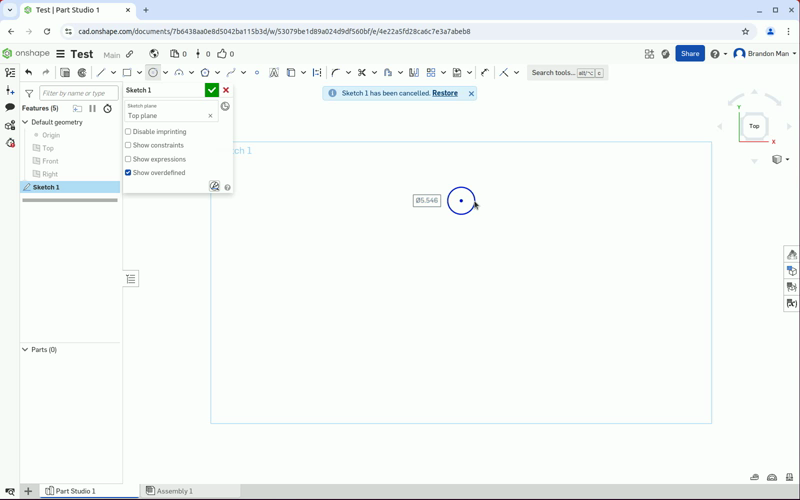
mouse_move(451, 205)
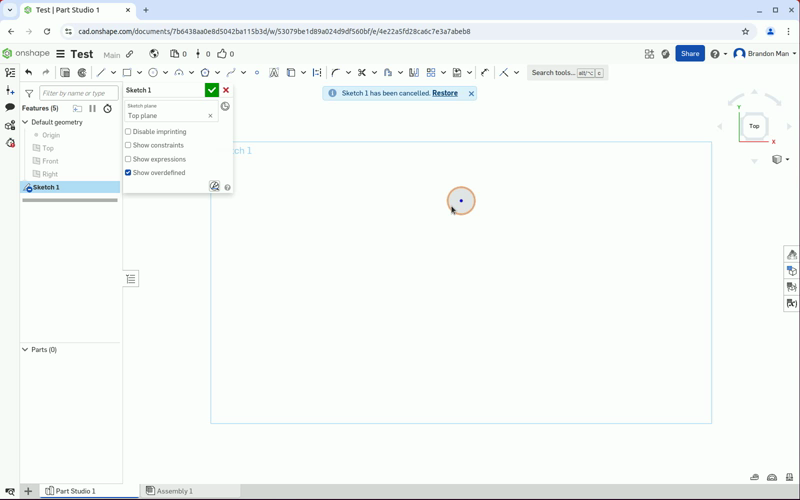
scroll(6)
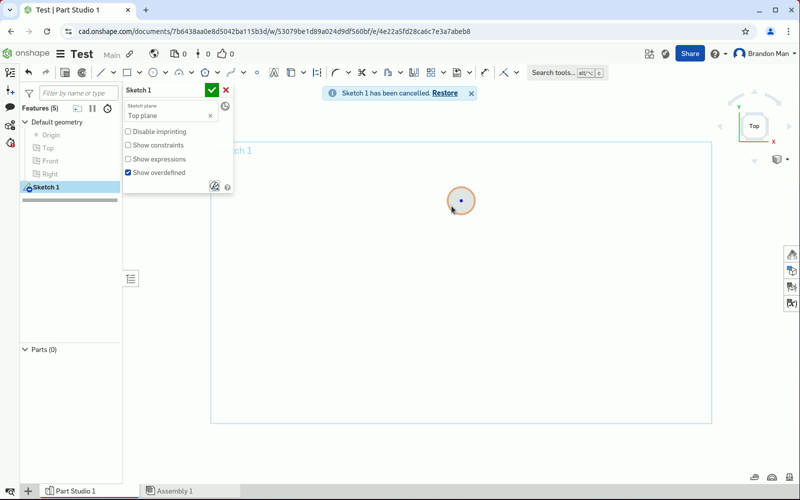
scroll(6)
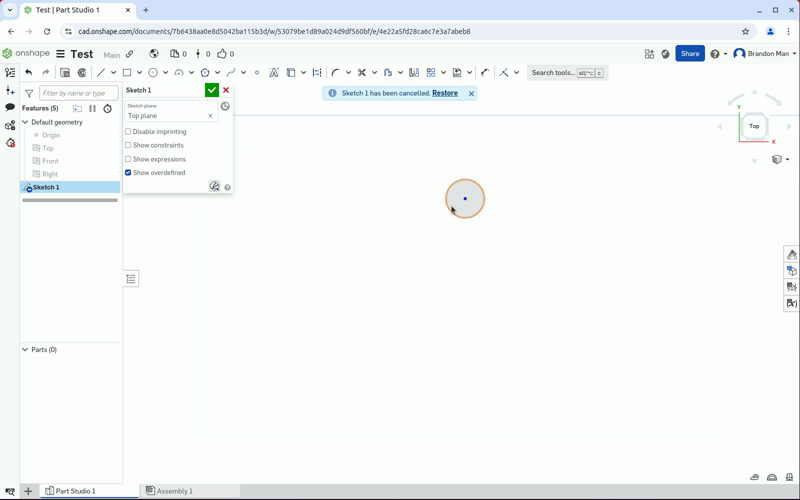
scroll(6)
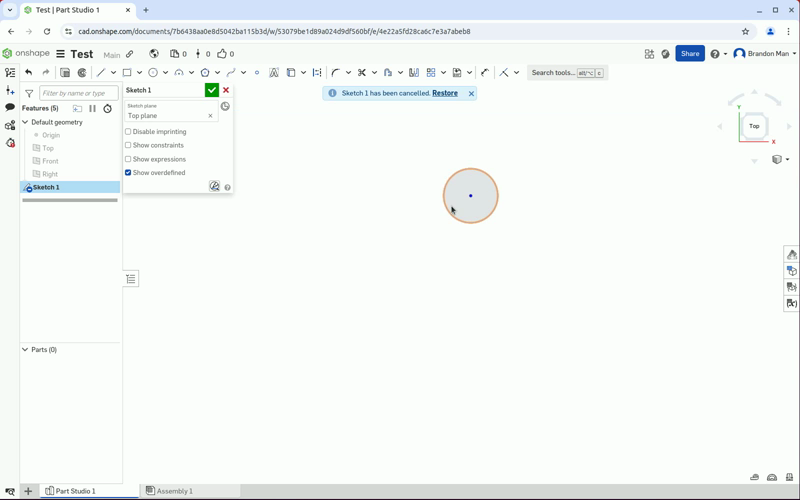
scroll(6)
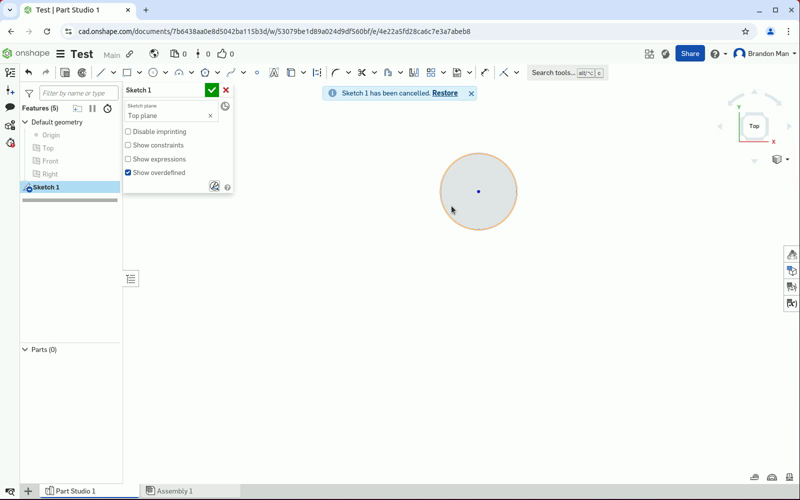
scroll(6)
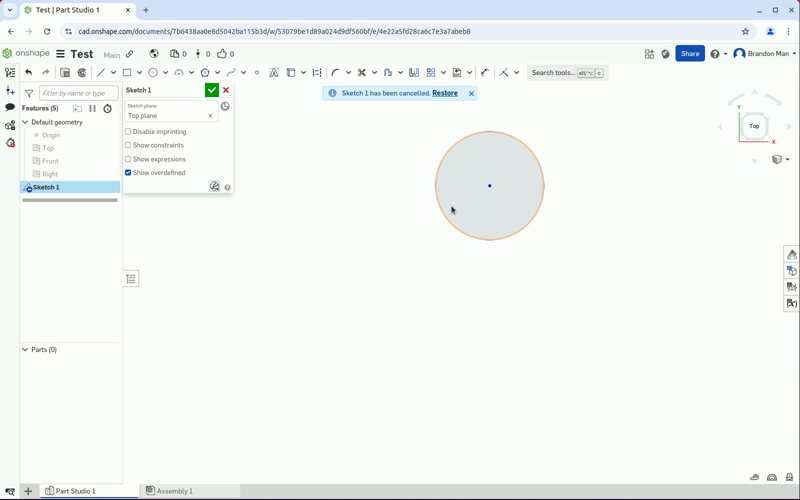
scroll(6)
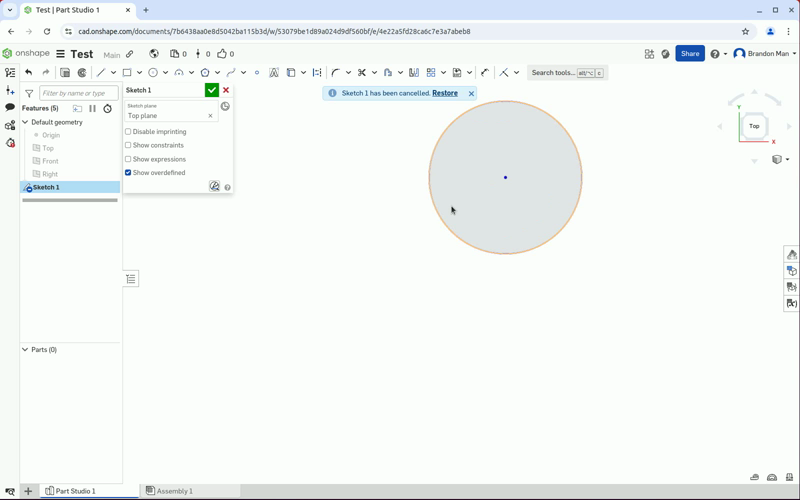
scroll(6)
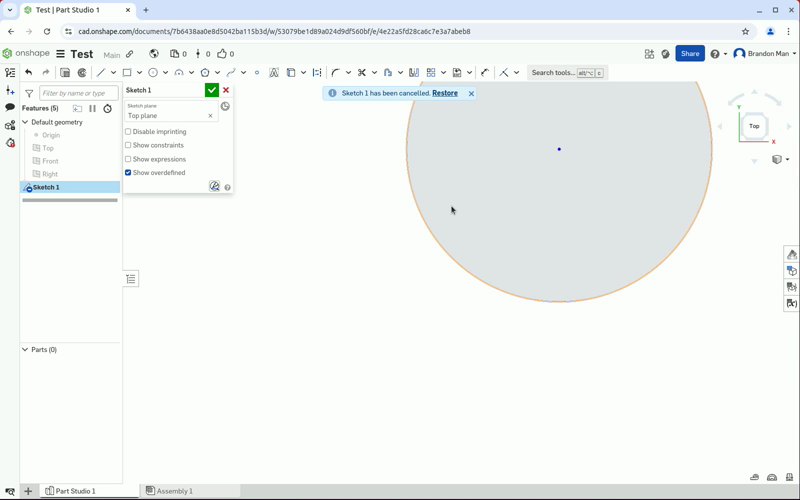
click(451, 205)
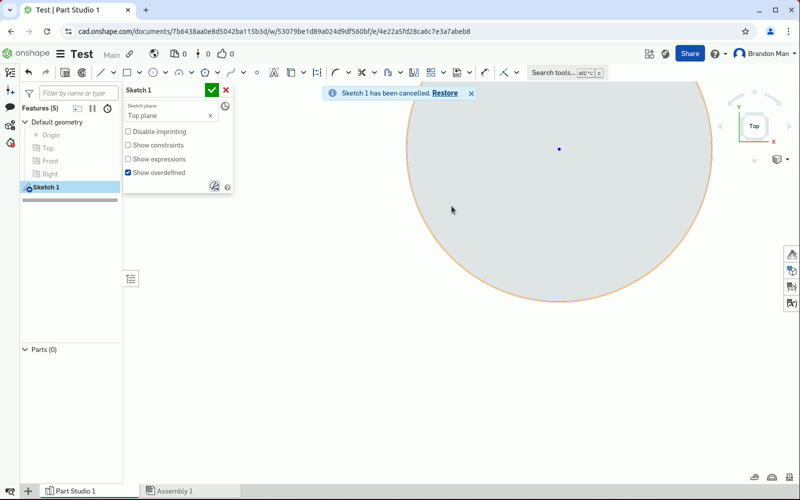
scroll(-6)
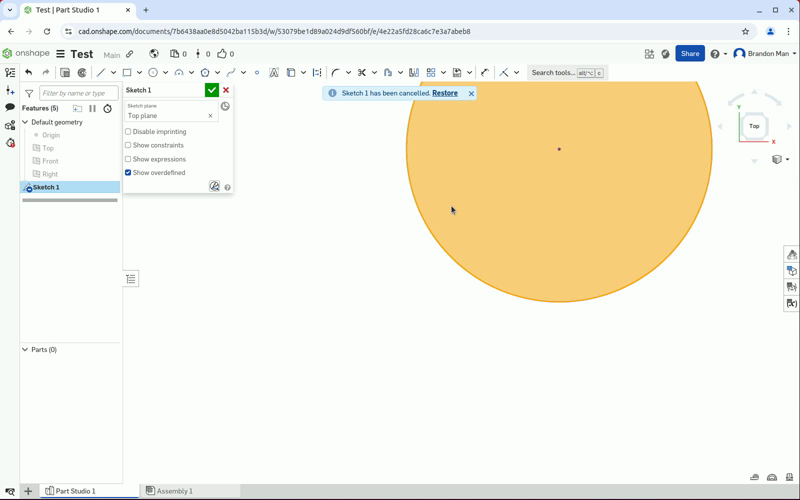
scroll(-6)
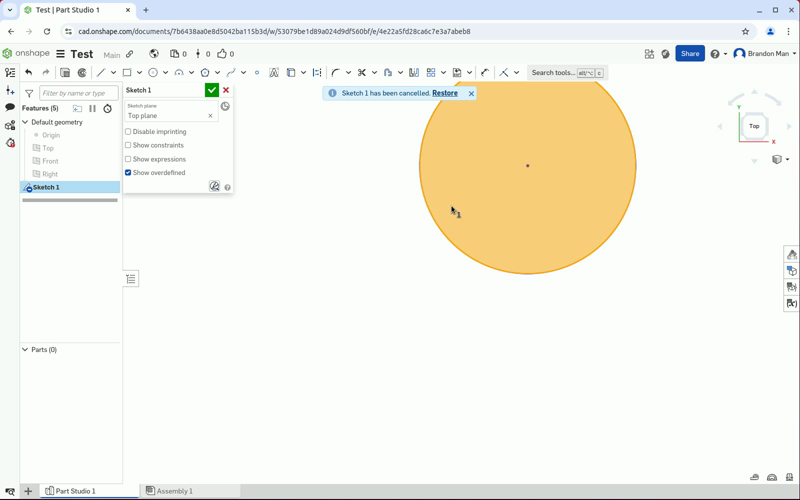
scroll(-6)
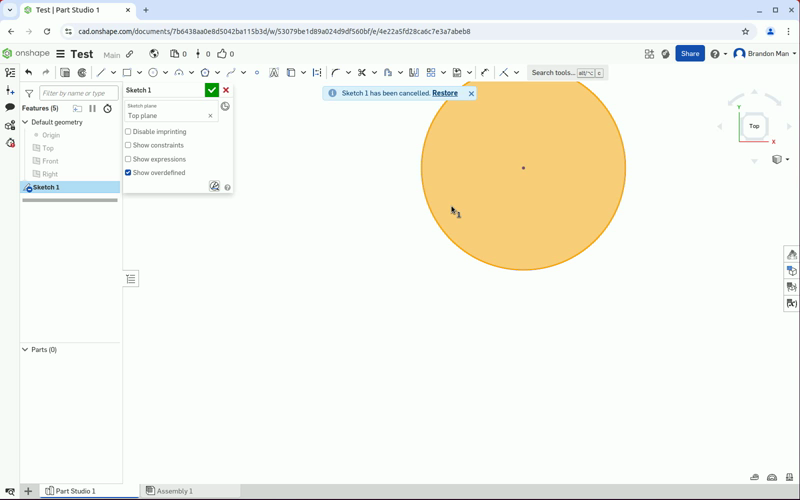
scroll(-6)
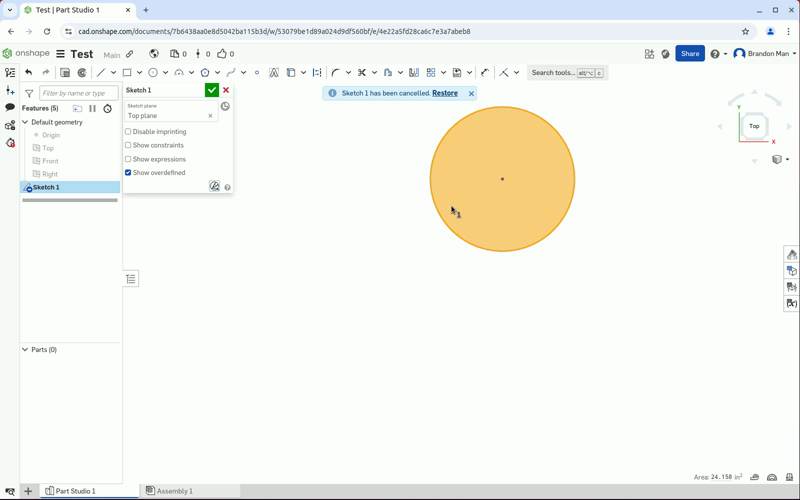
scroll(-6)
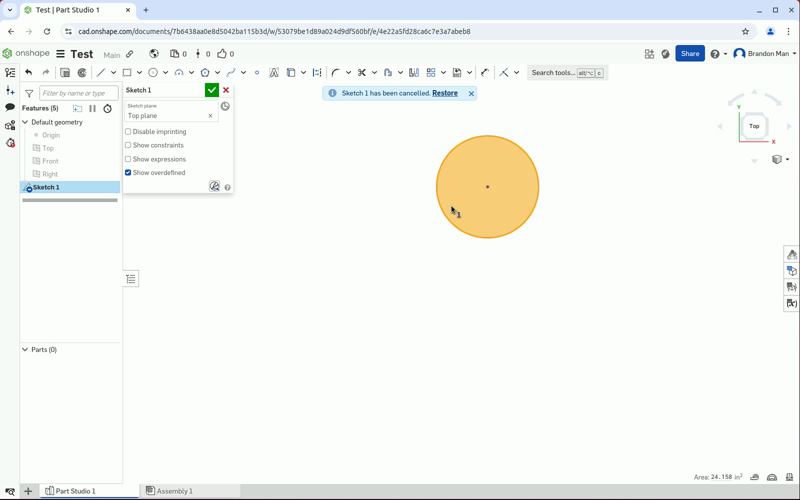
scroll(-6)
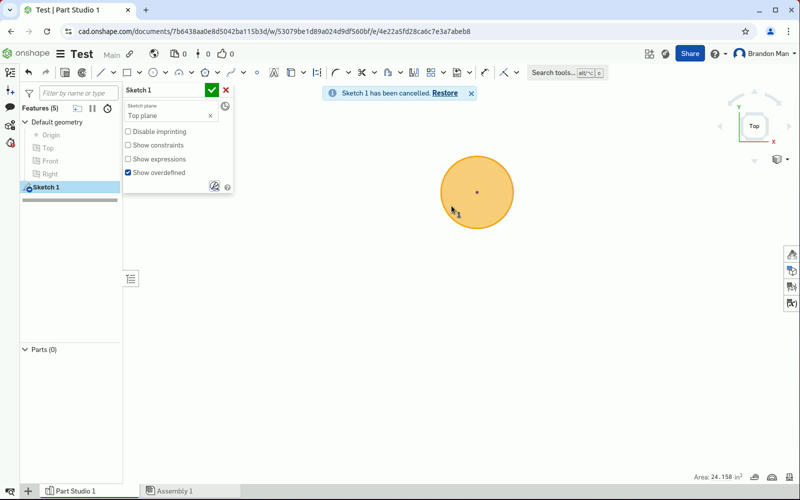
scroll(-6)
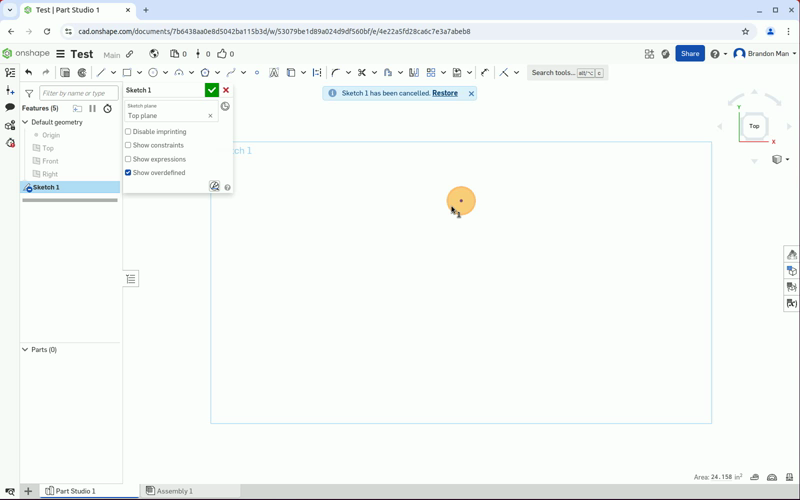
mouse_move(73, 352)
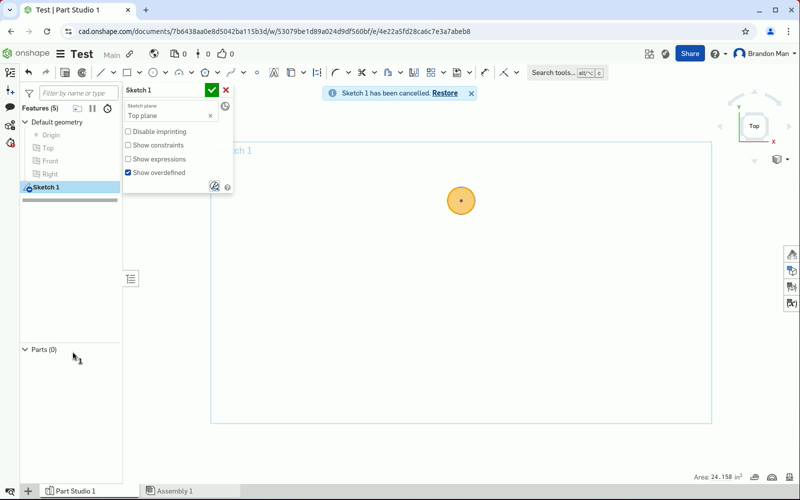
key(shift+y)
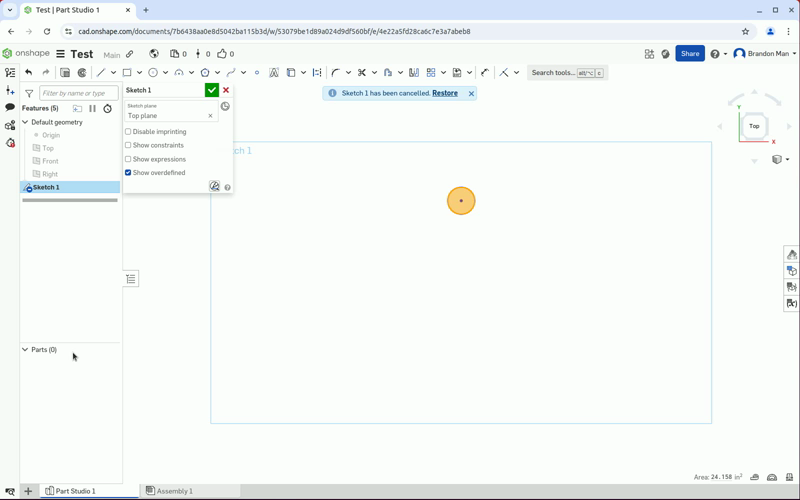
key(shift+e)
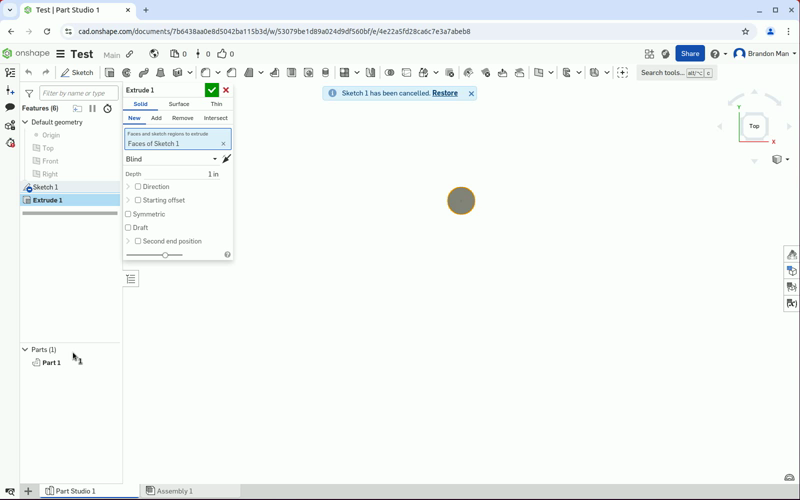
mouse_move(143, 106)
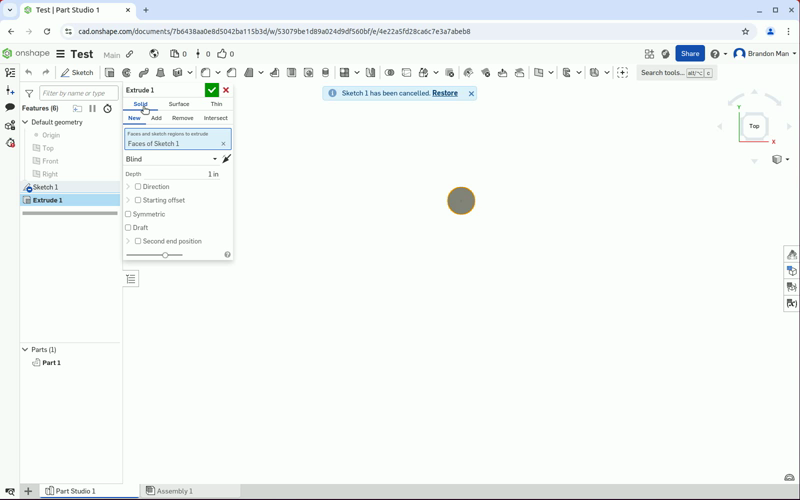
click(143, 106)
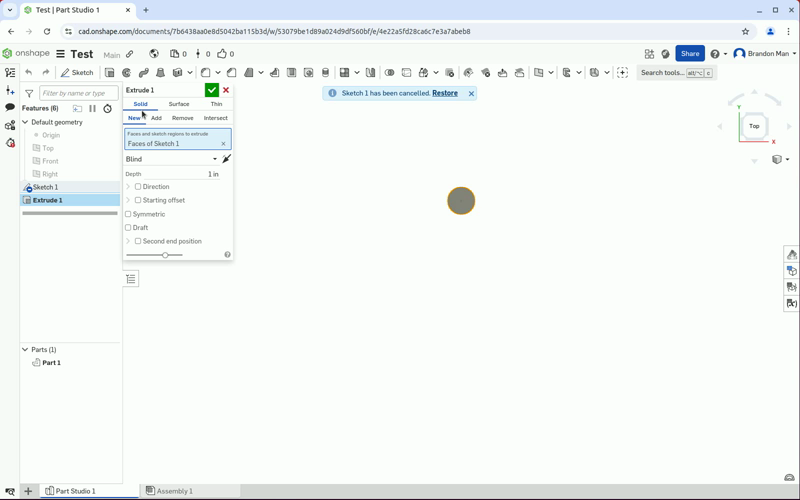
mouse_move(137, 120)
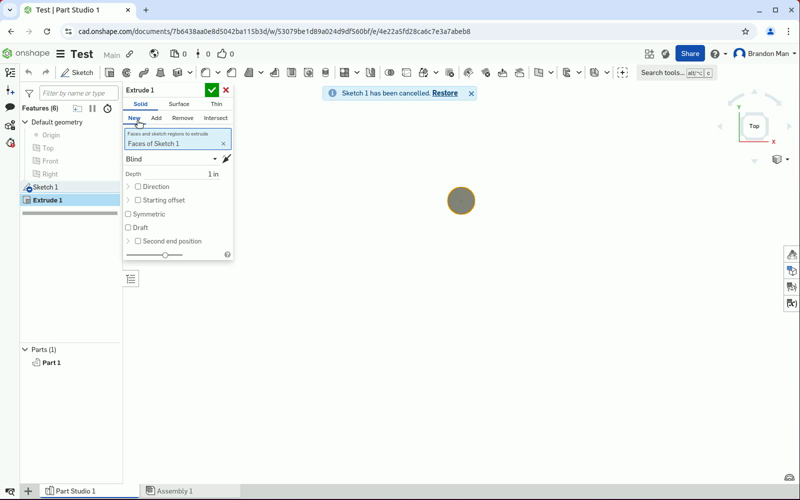
click(137, 120)
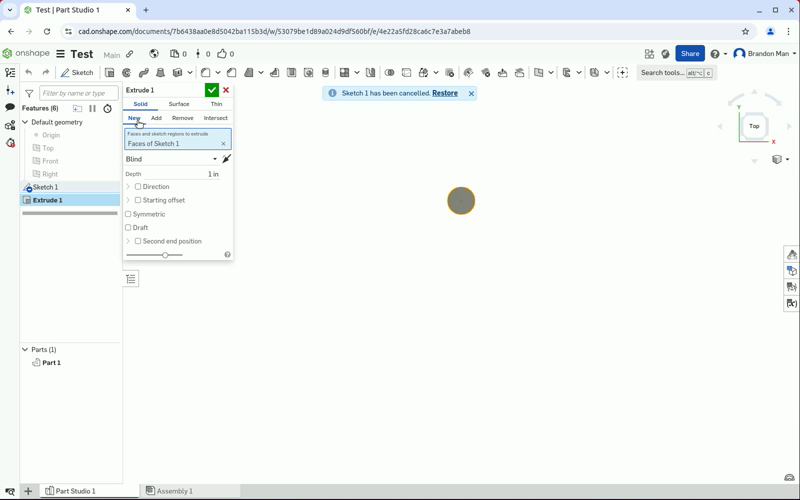
key(tab, 4)
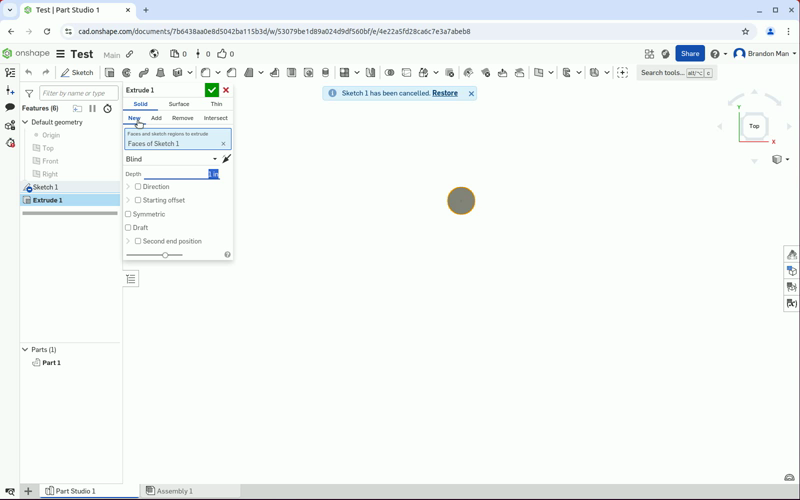
text(15.405)
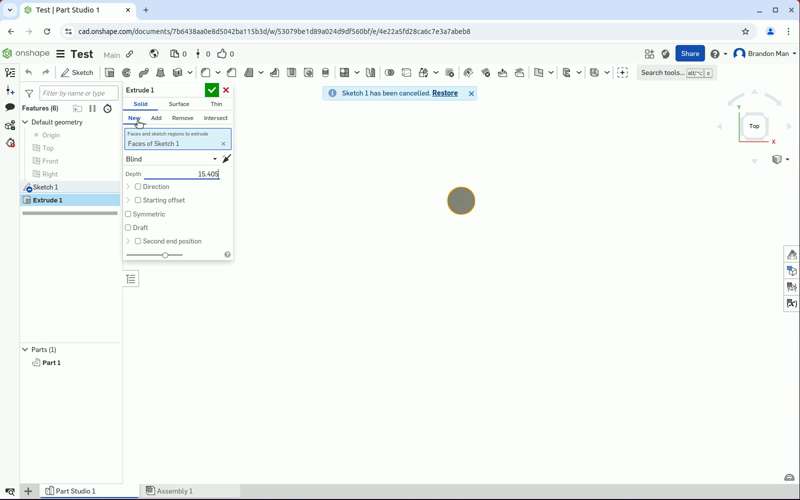
key(enter)
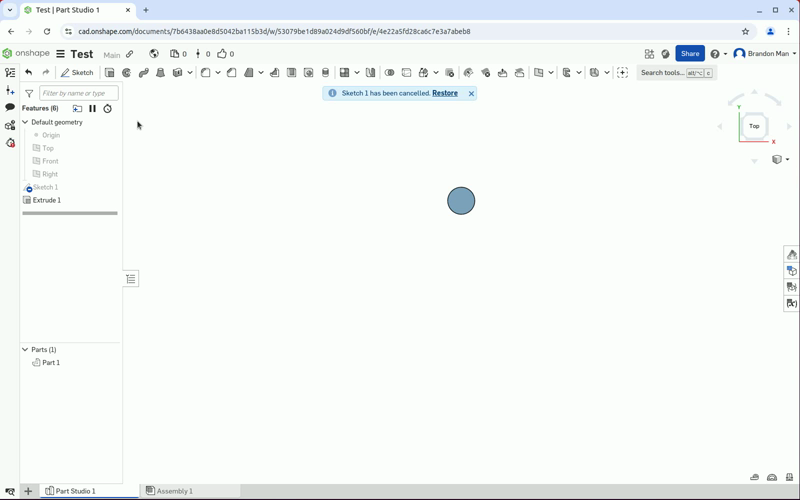
key(shift+h)
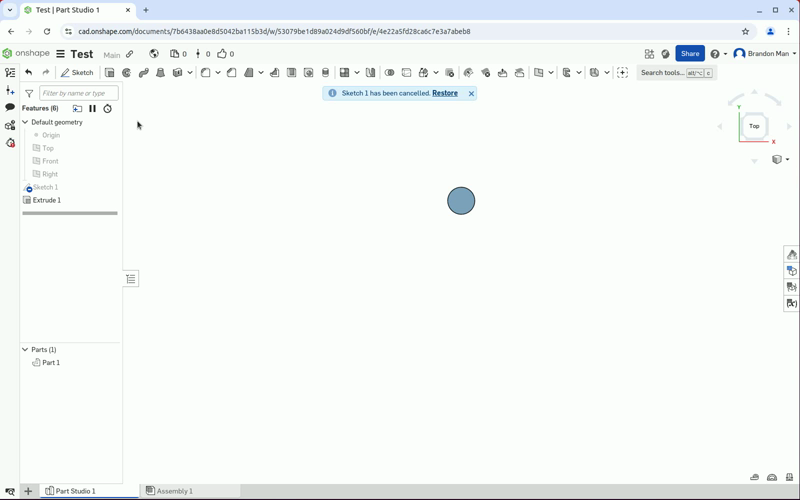
key(shift+h)
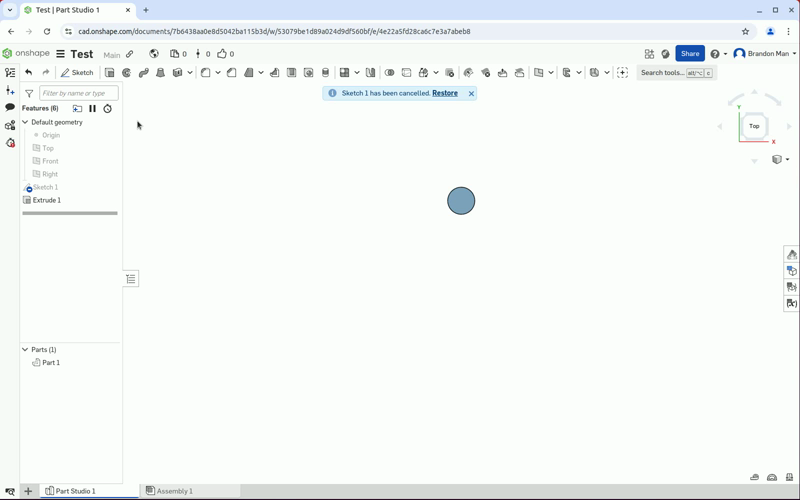
mouse_move(73, 189)
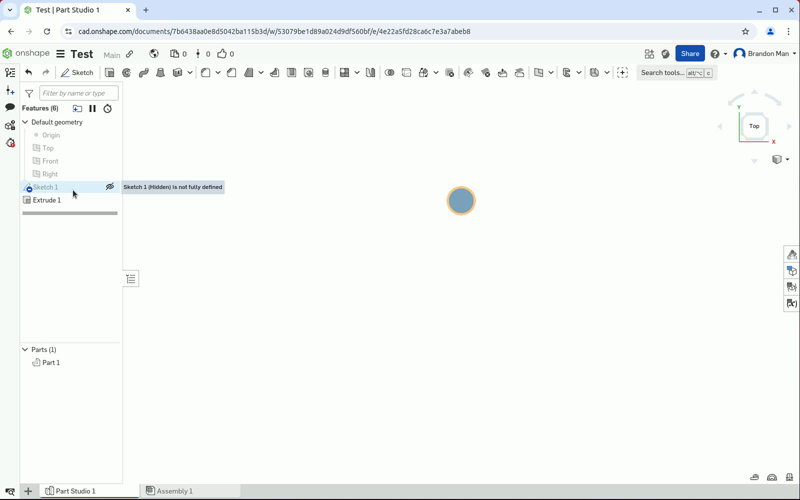
click(73, 189)
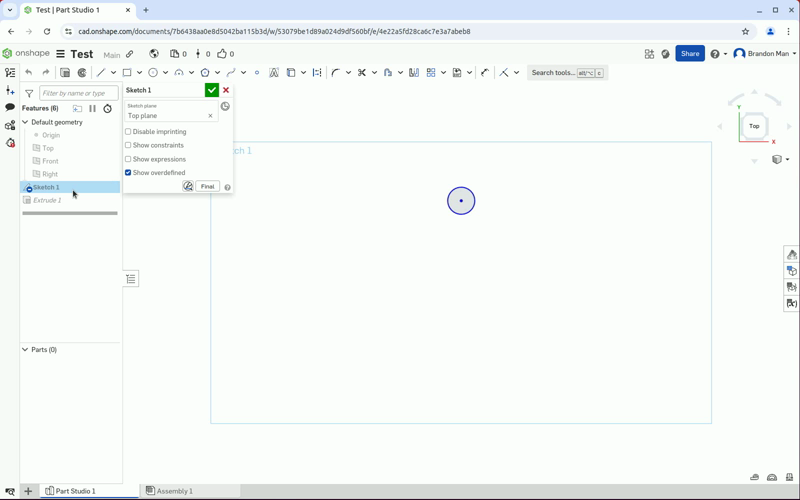
mouse_move(229, 92)
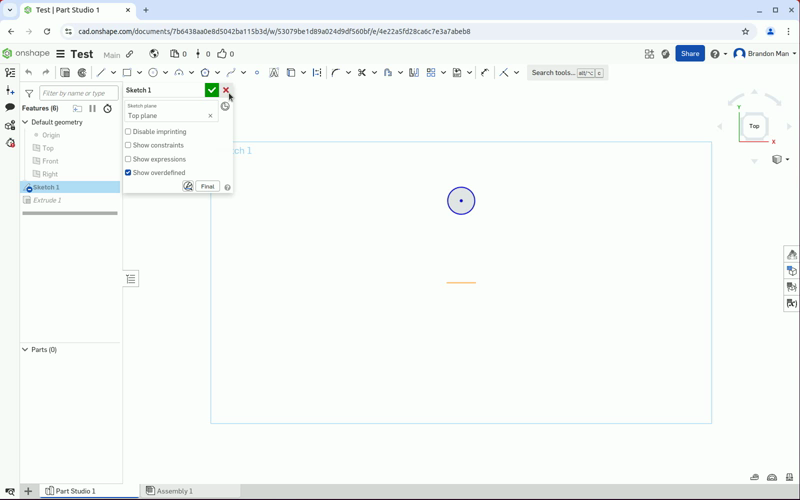
click(229, 92)
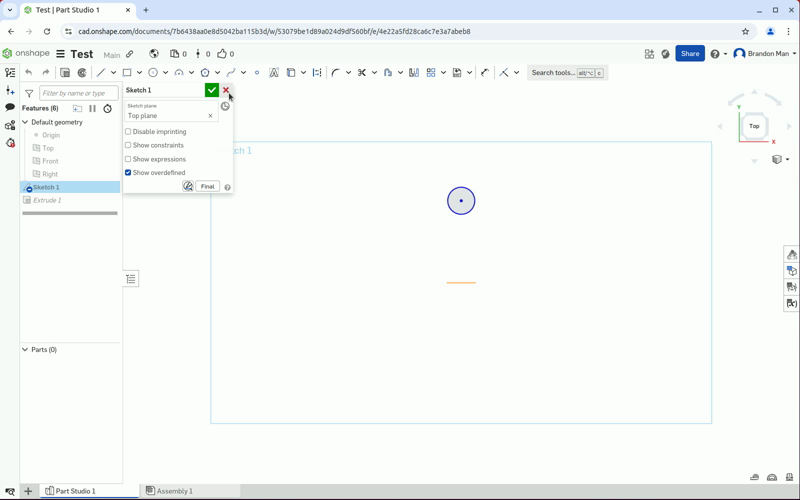
key(shift+s)
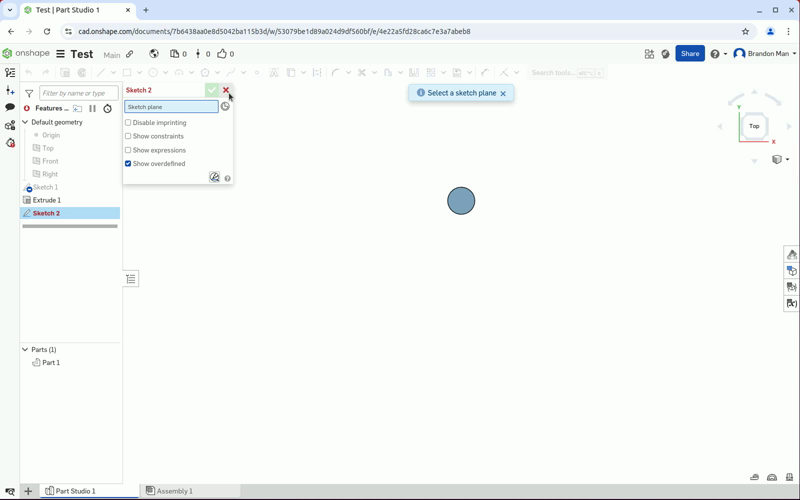
mouse_move(73, 150)
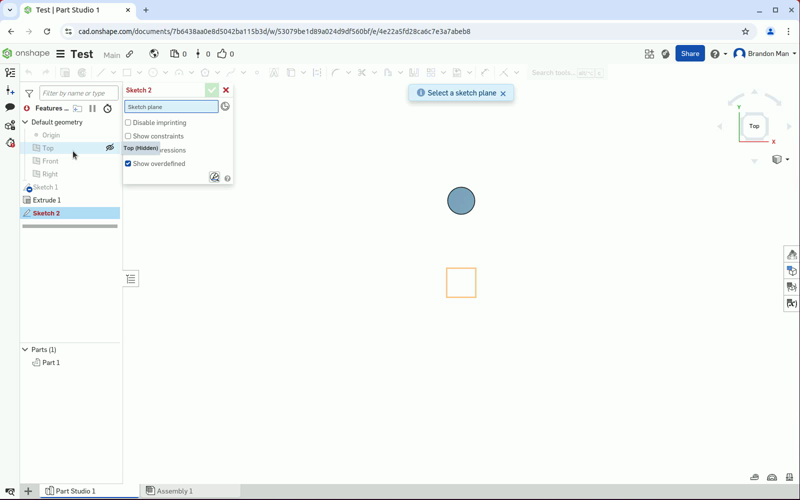
click(73, 150)
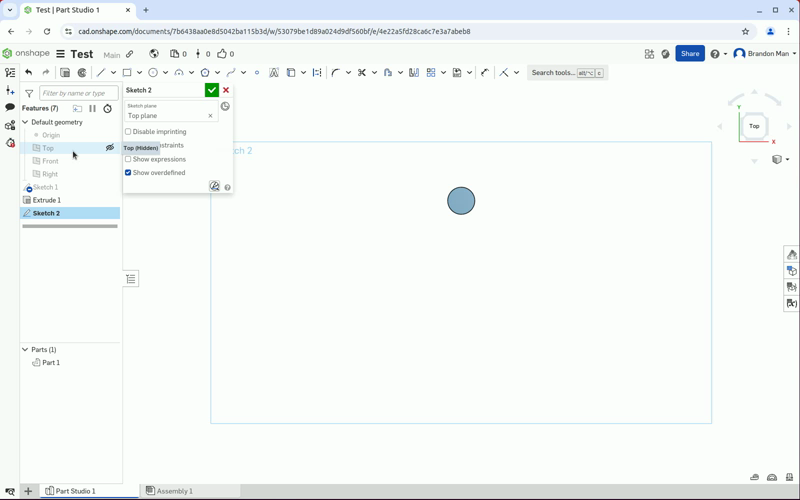
mouse_move(73, 352)
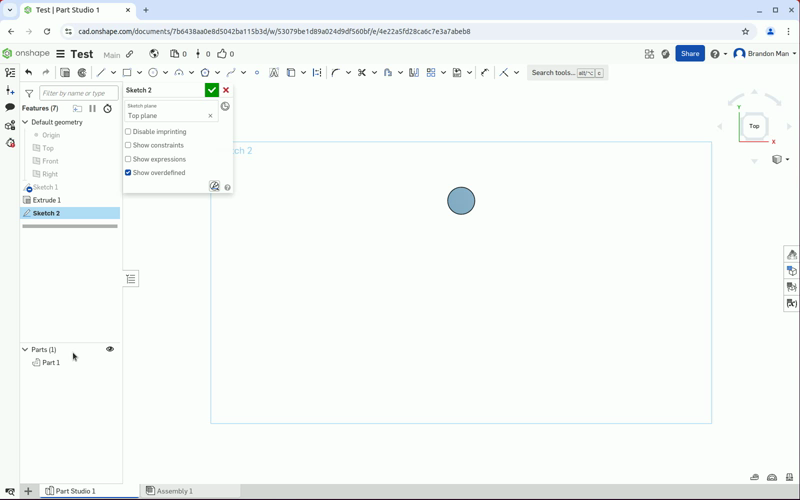
key(y)
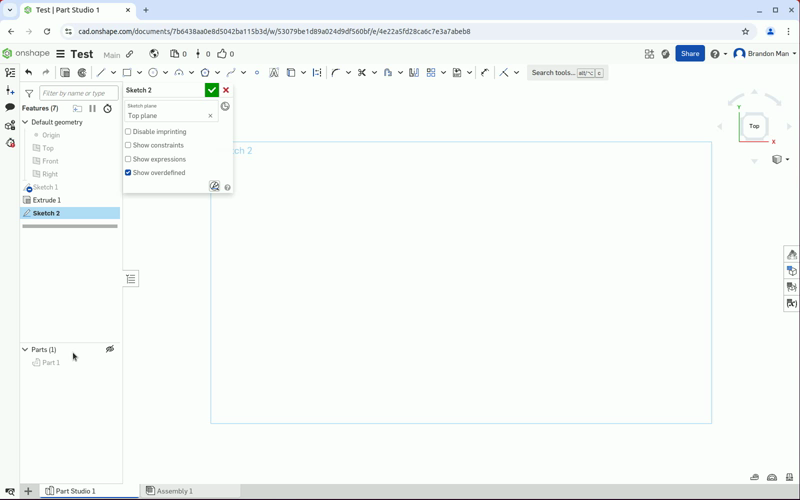
key(c)
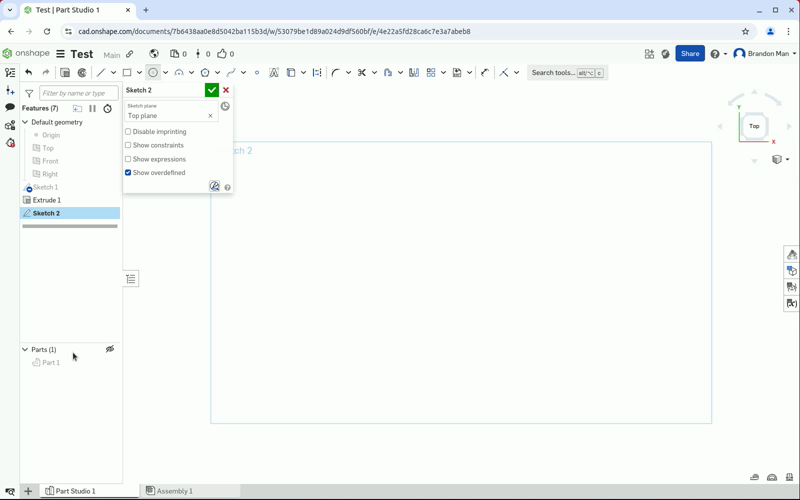
key_down(shift)
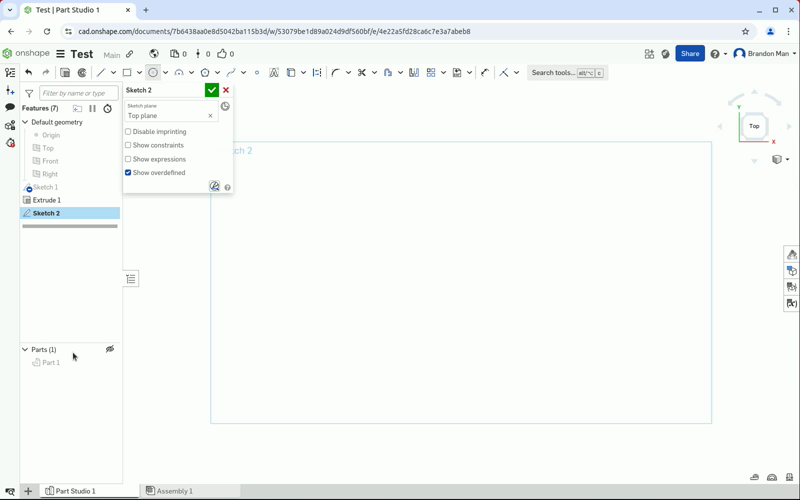
mouse_move(461, 365)
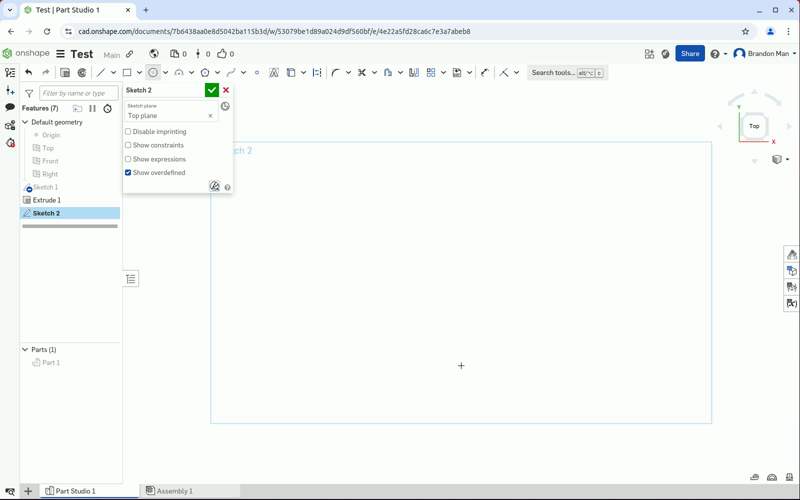
click(461, 365)
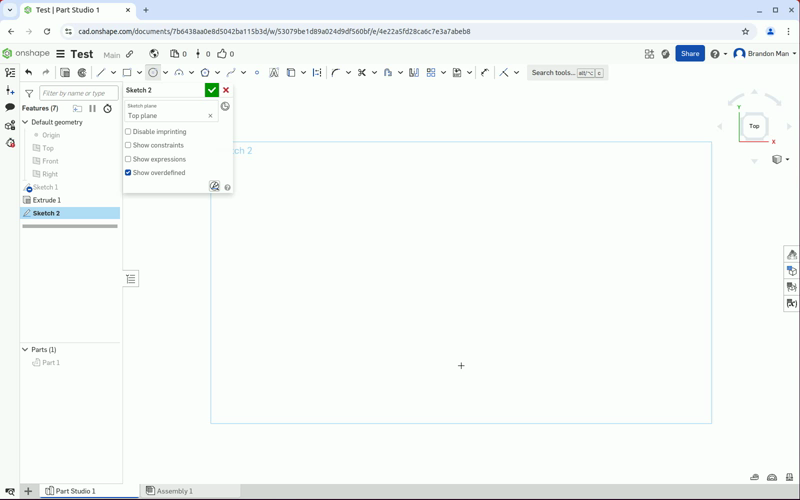
key_up(shift)
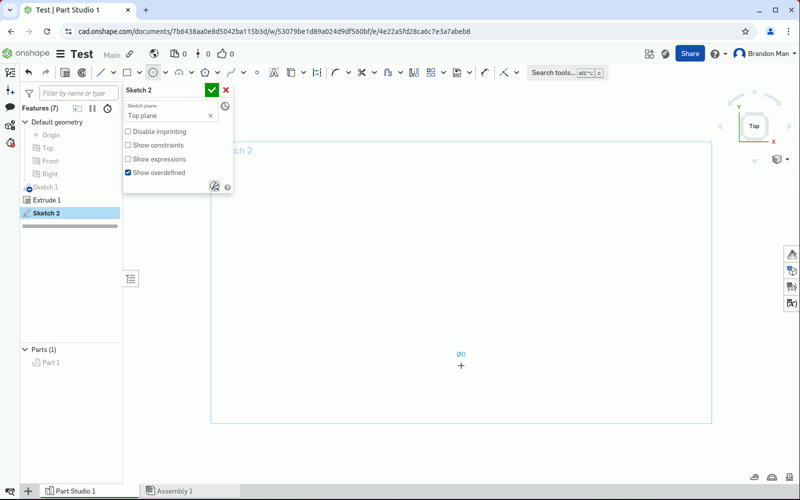
mouse_move(474, 365)
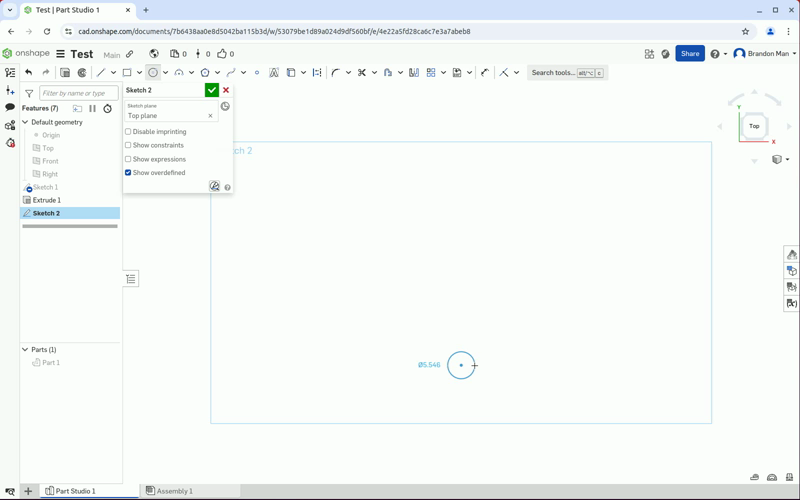
click(474, 365)
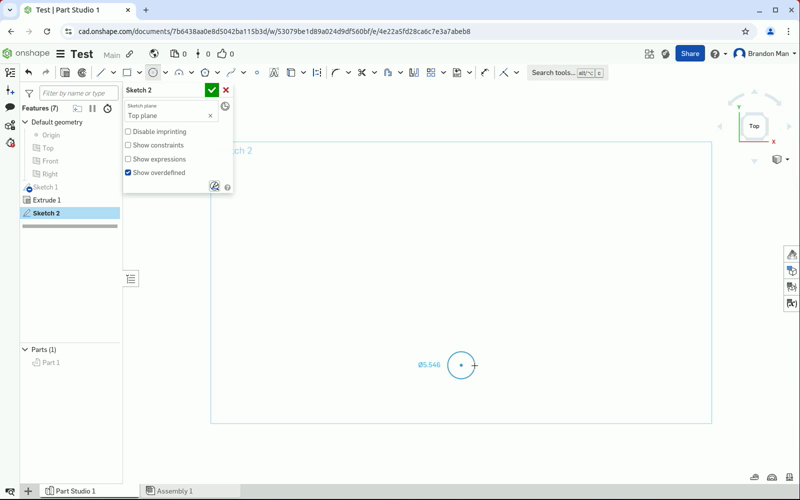
key(esc)
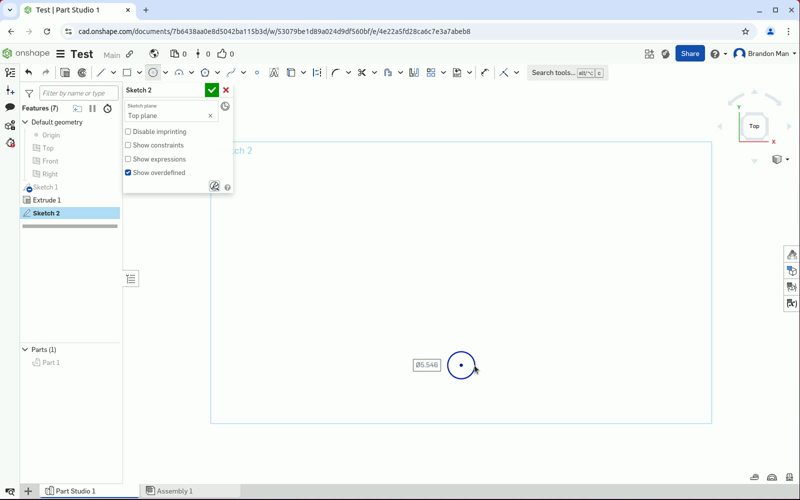
mouse_move(466, 364)
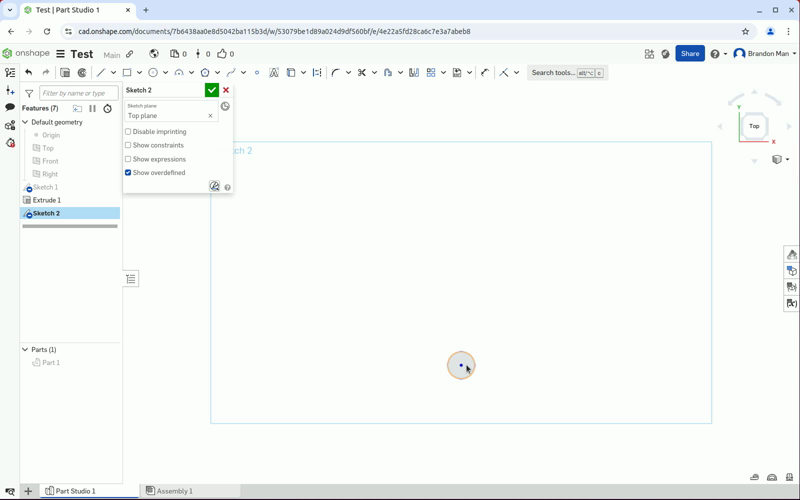
scroll(6)
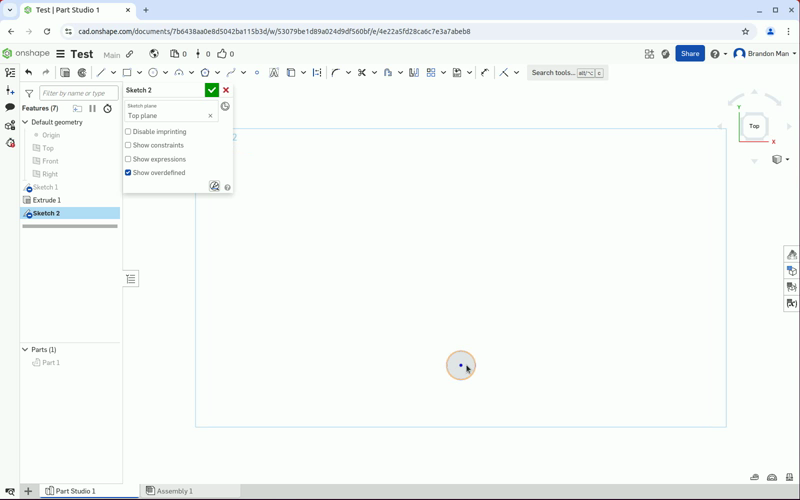
scroll(6)
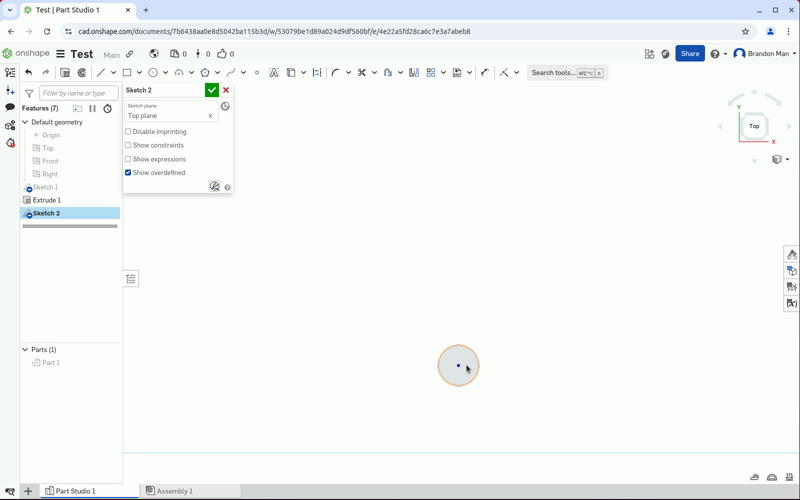
scroll(6)
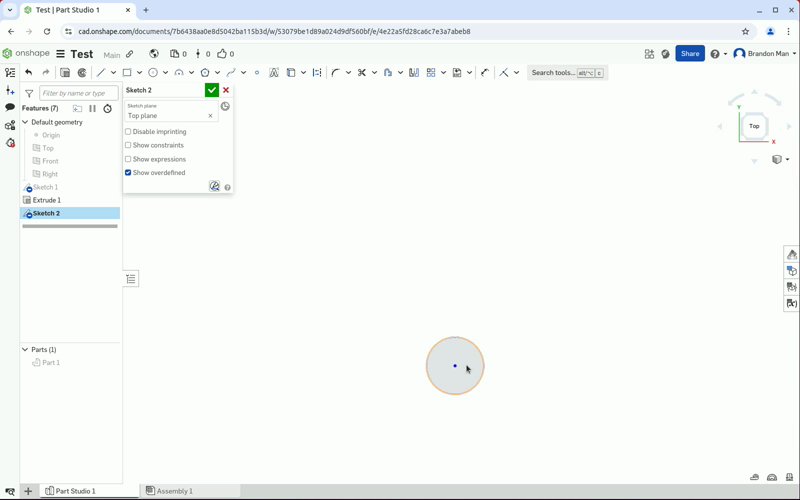
scroll(6)
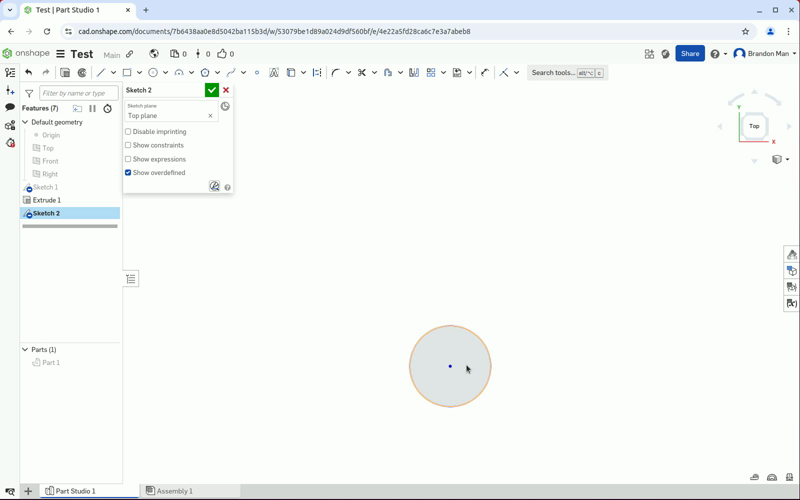
scroll(6)
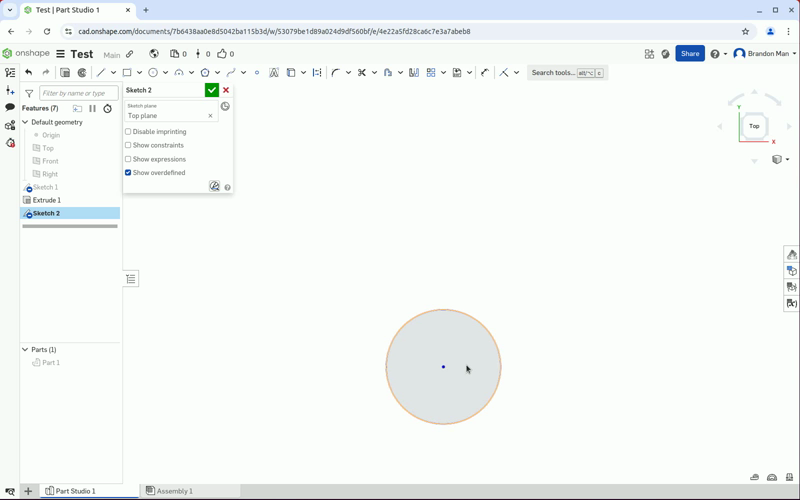
scroll(6)
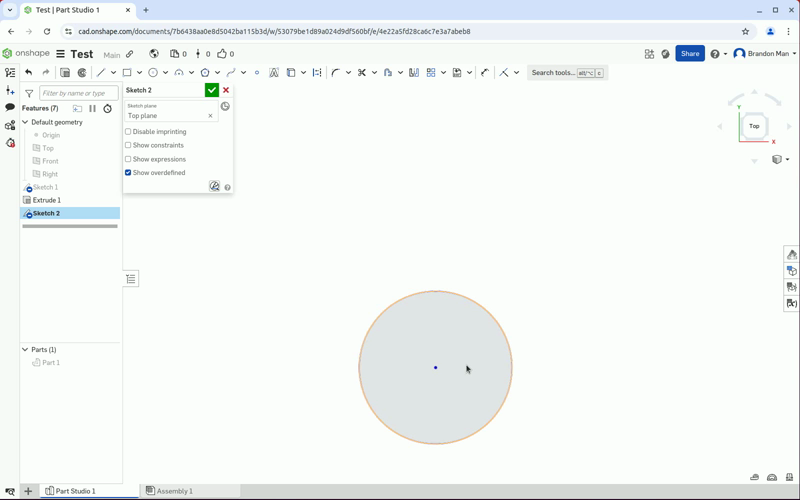
scroll(6)
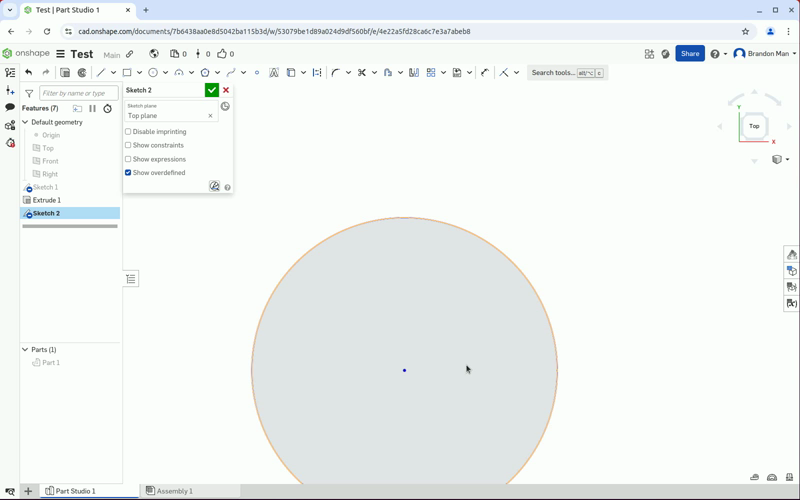
click(466, 364)
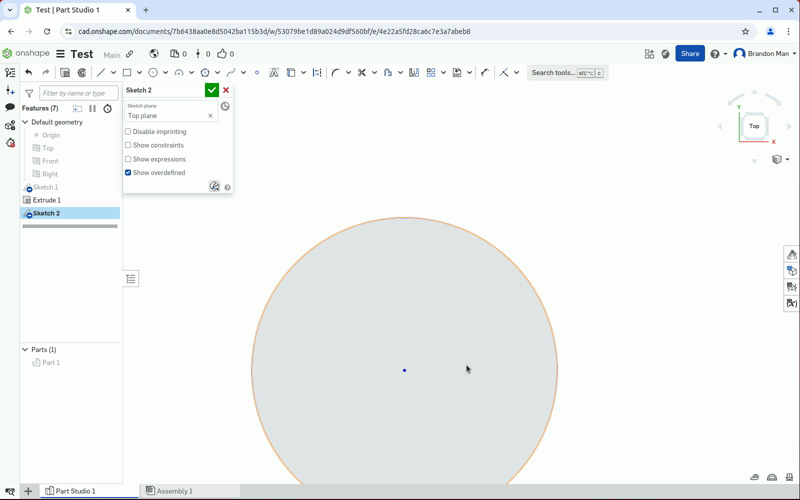
scroll(-6)
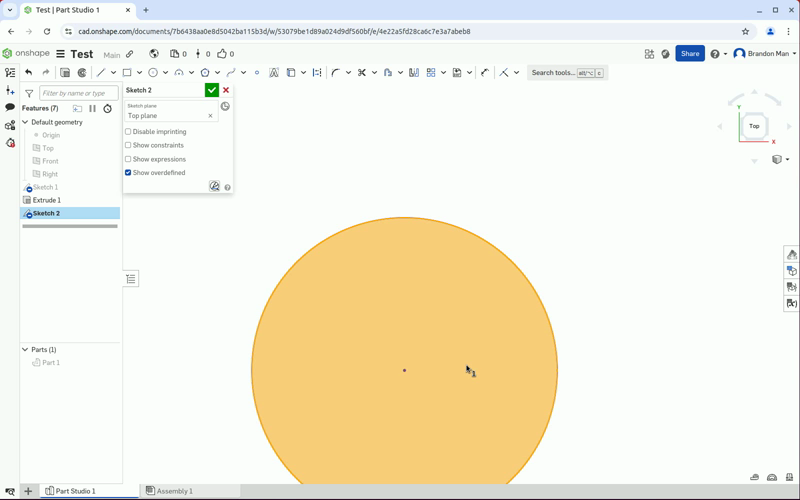
scroll(-6)
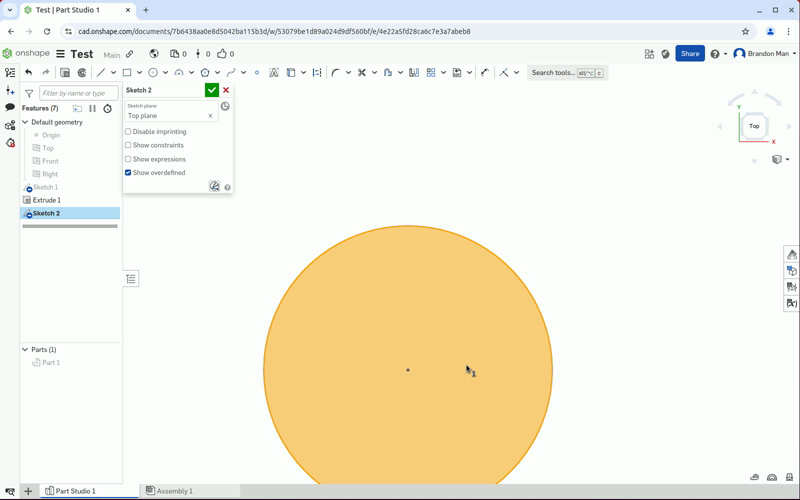
scroll(-6)
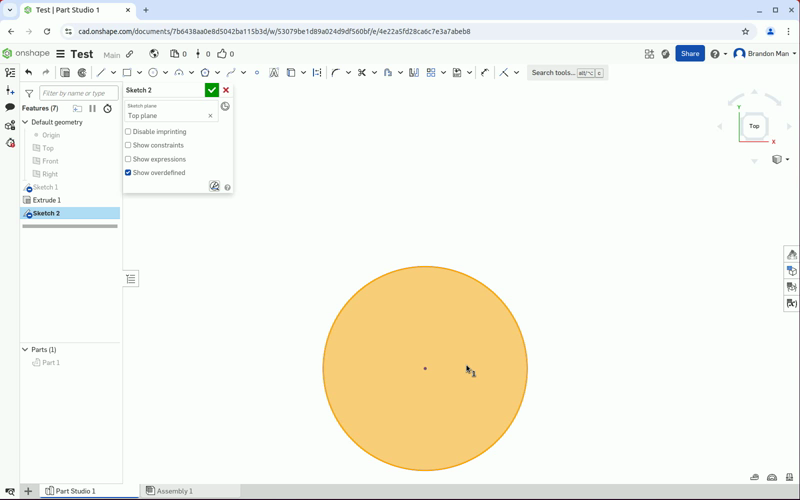
scroll(-6)
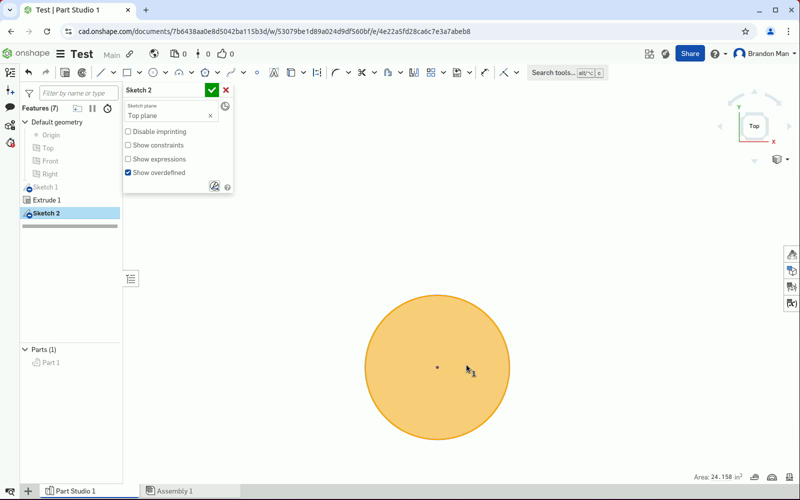
scroll(-6)
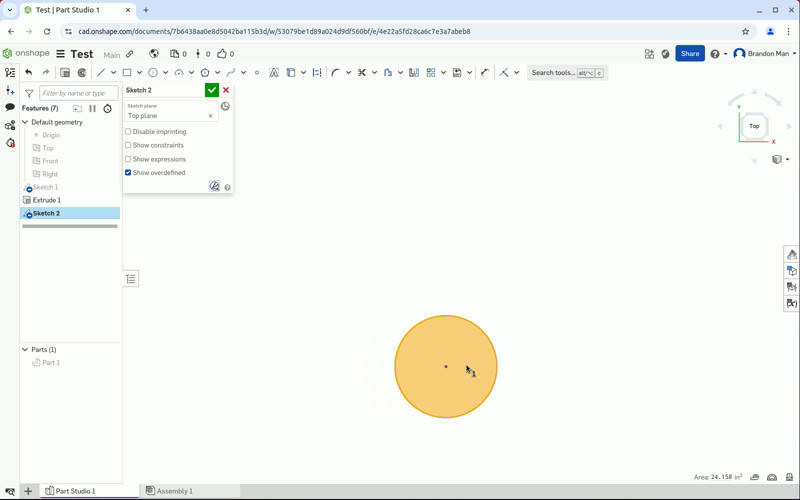
scroll(-6)
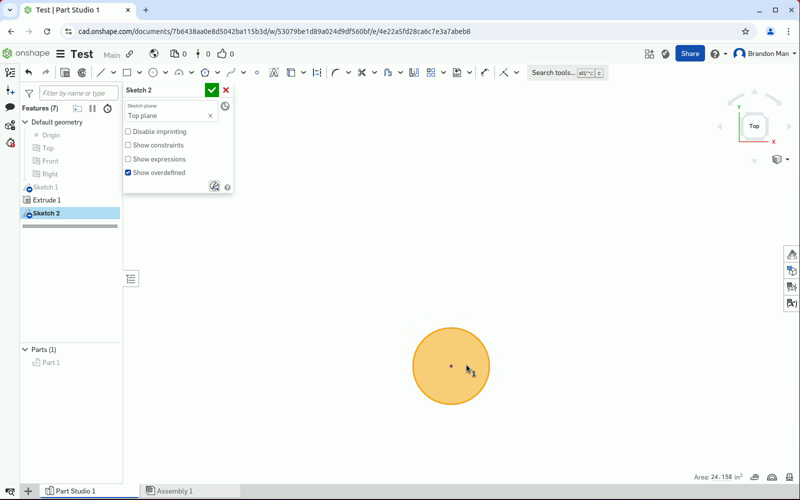
scroll(-6)
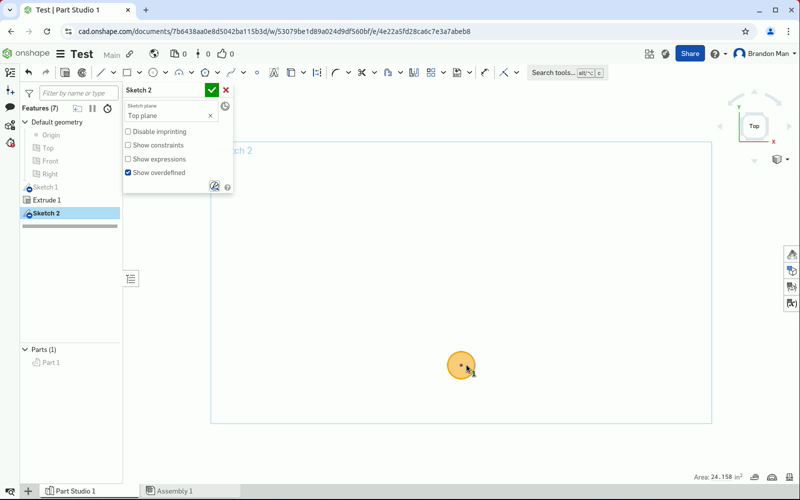
mouse_move(73, 352)
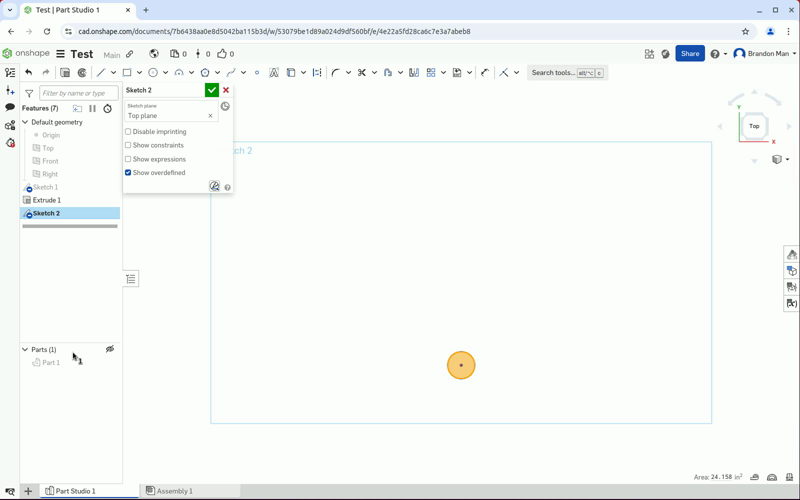
key(shift+y)
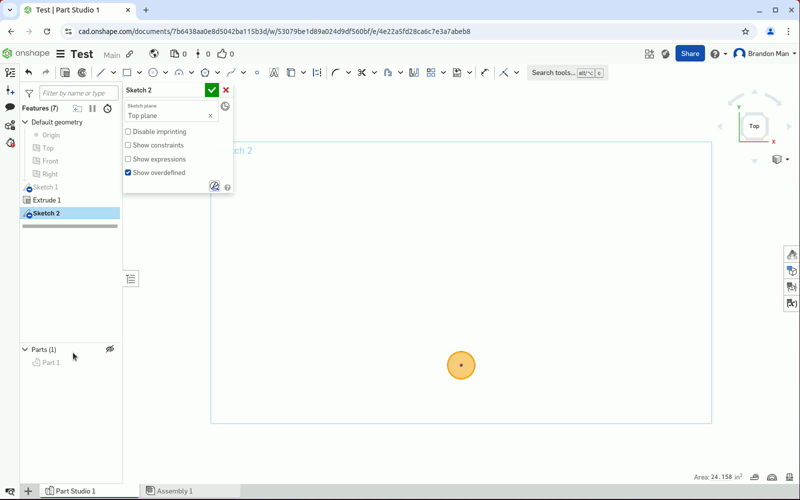
key(shift+e)
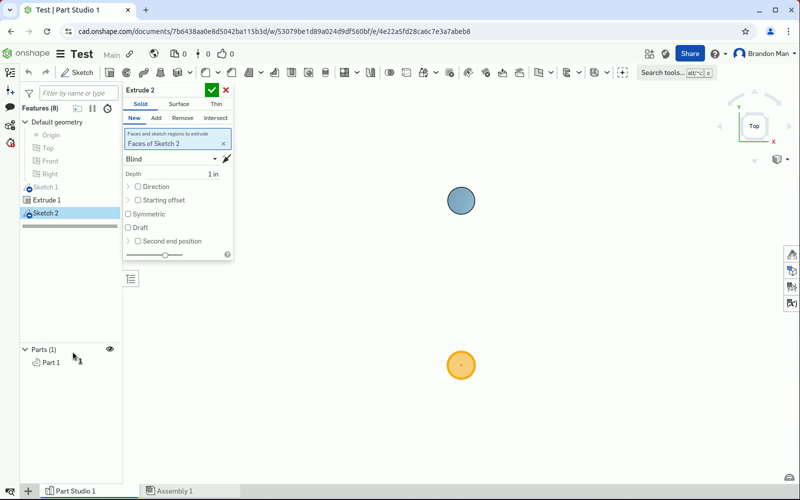
mouse_move(143, 106)
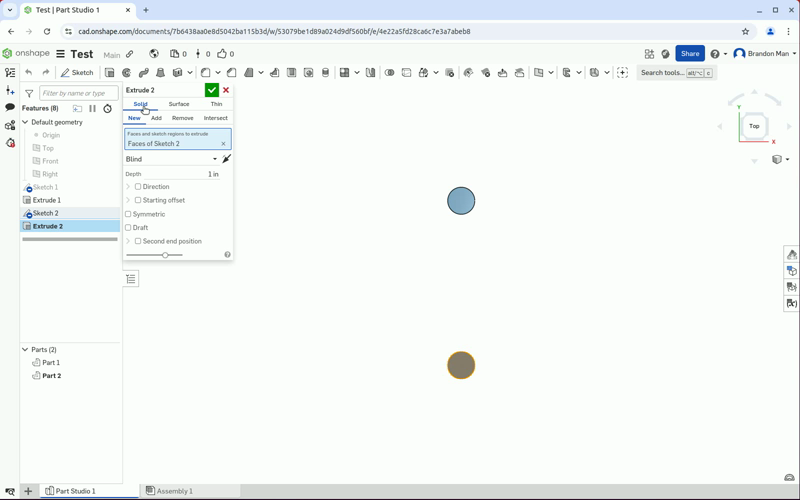
click(143, 106)
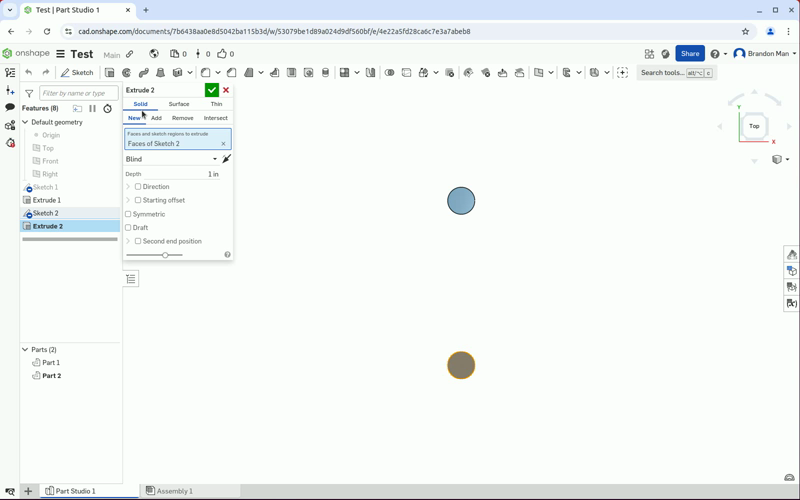
mouse_move(137, 120)
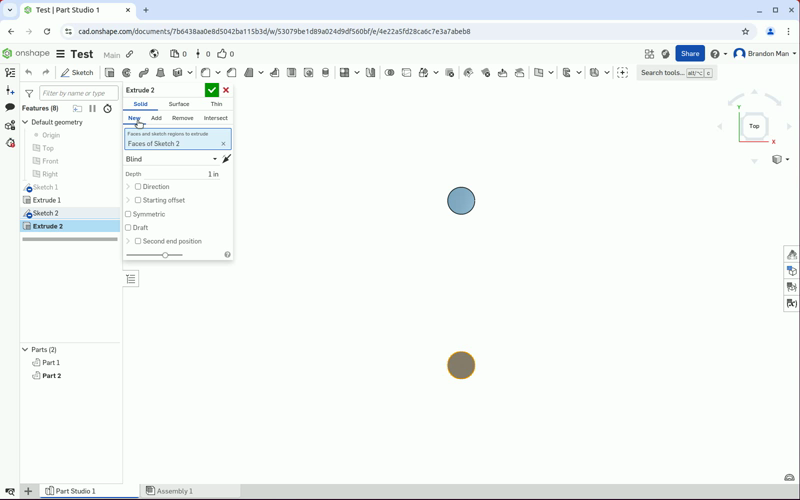
click(137, 120)
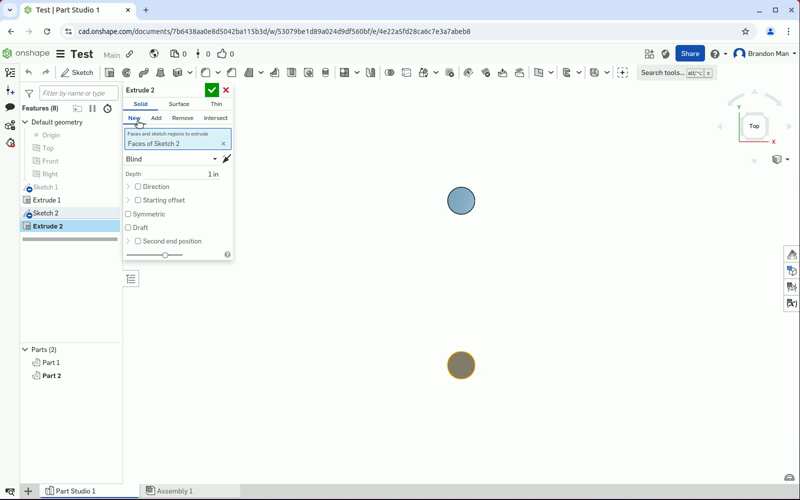
key(tab, 4)
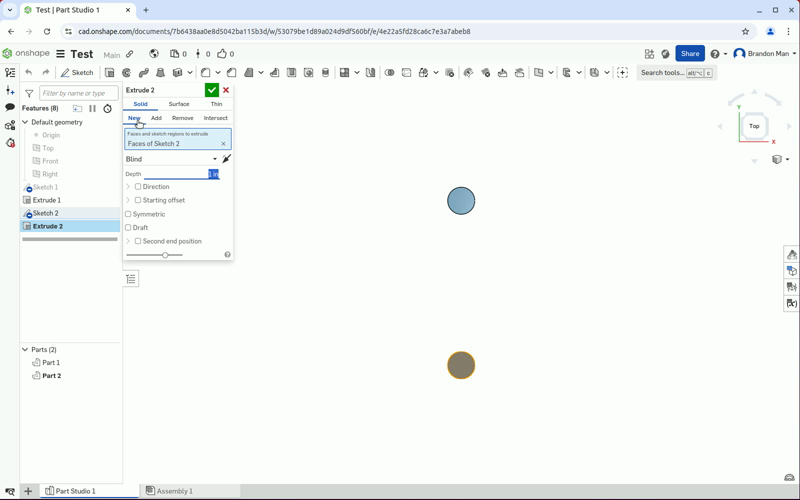
text(15.405)
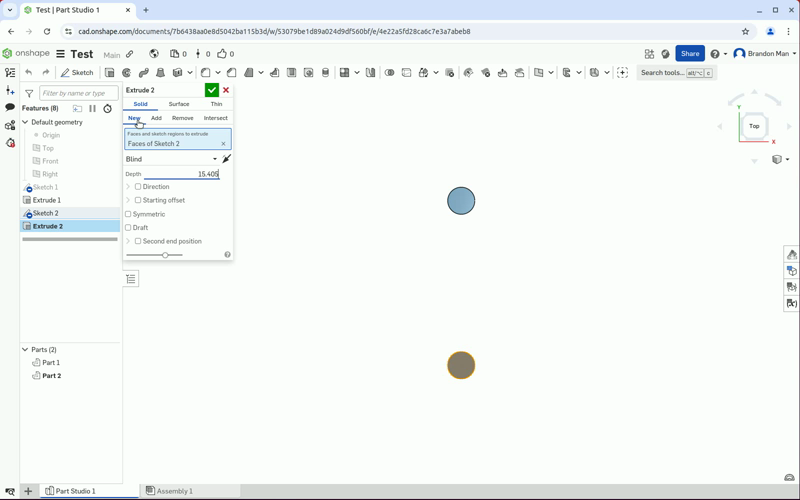
key(enter)
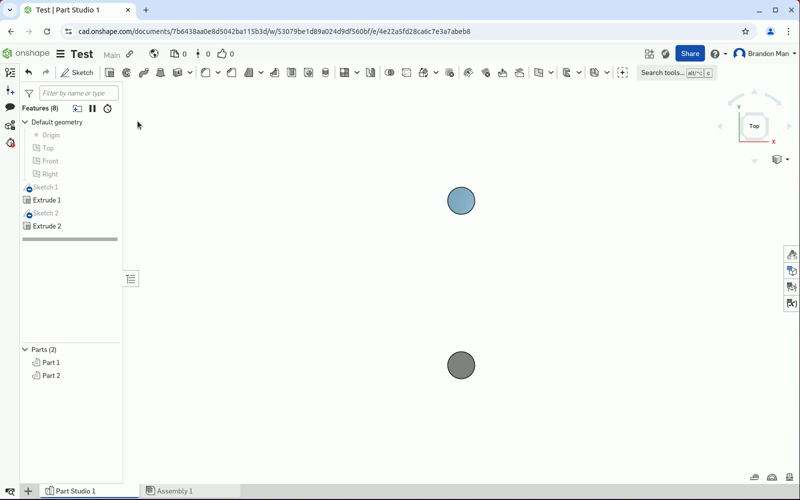
key(shift+h)
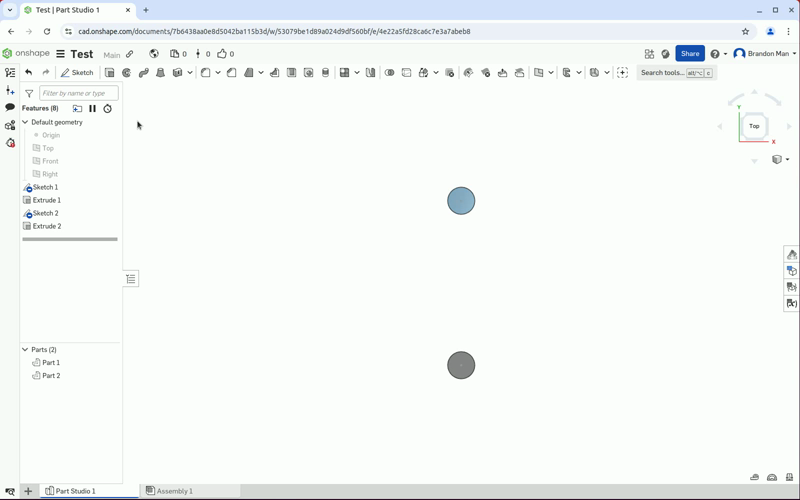
key(shift+h)
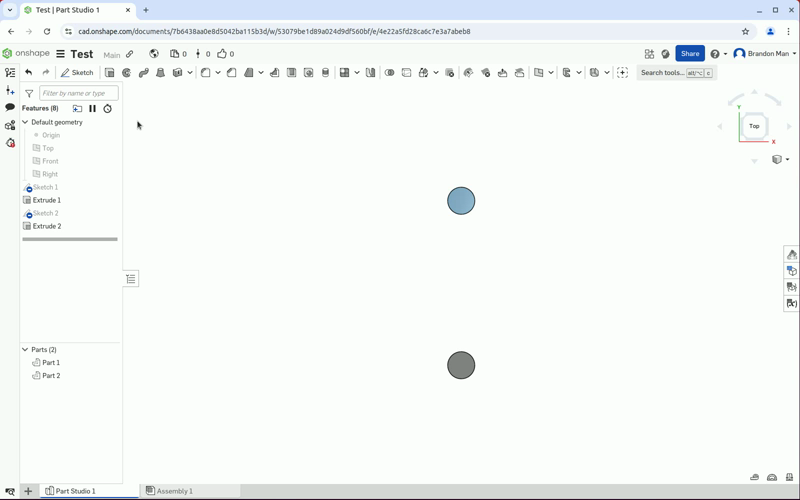
mouse_move(73, 189)
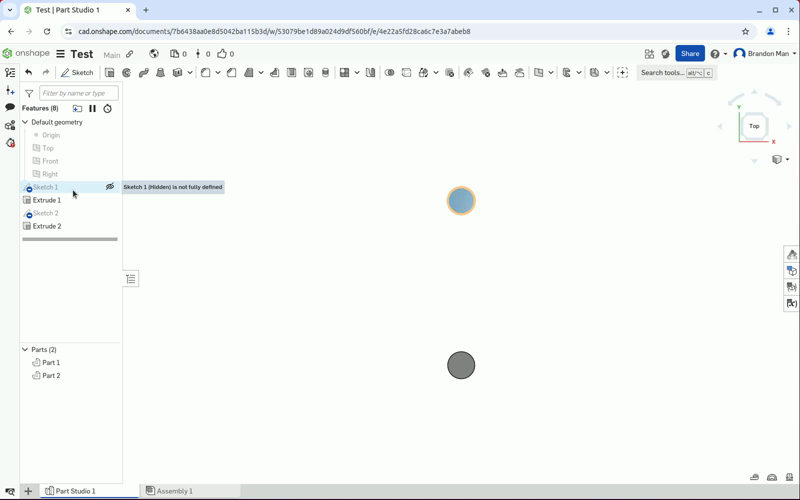
click(73, 189)
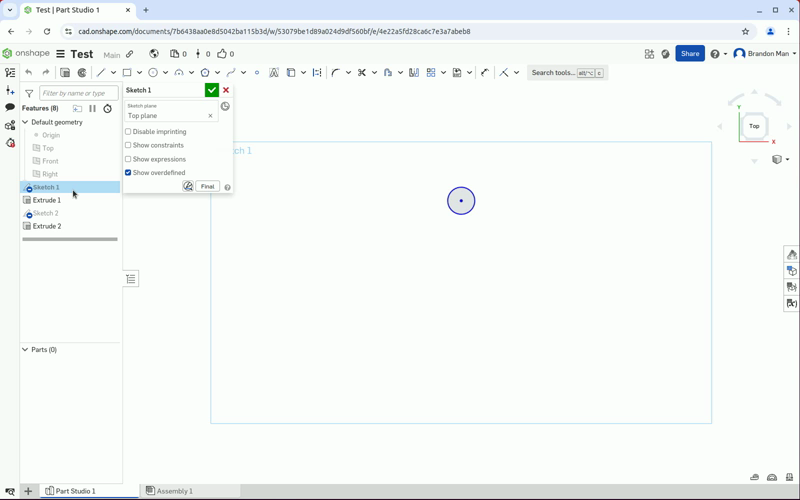
mouse_move(229, 92)
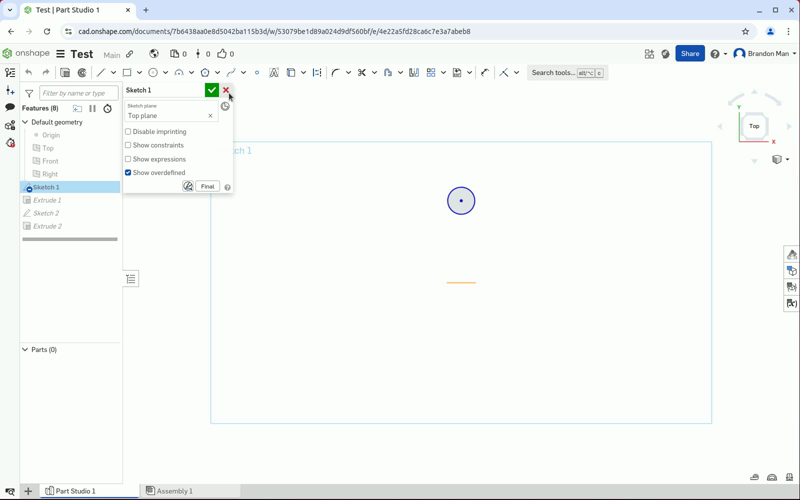
click(229, 92)
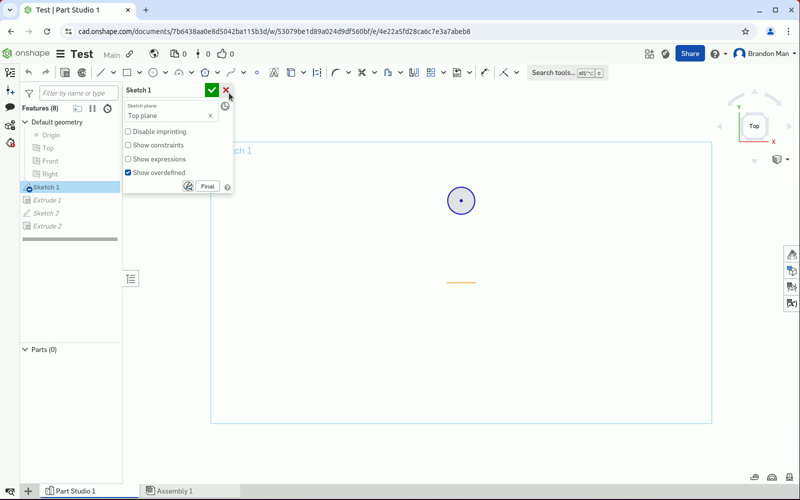
key(shift+s)
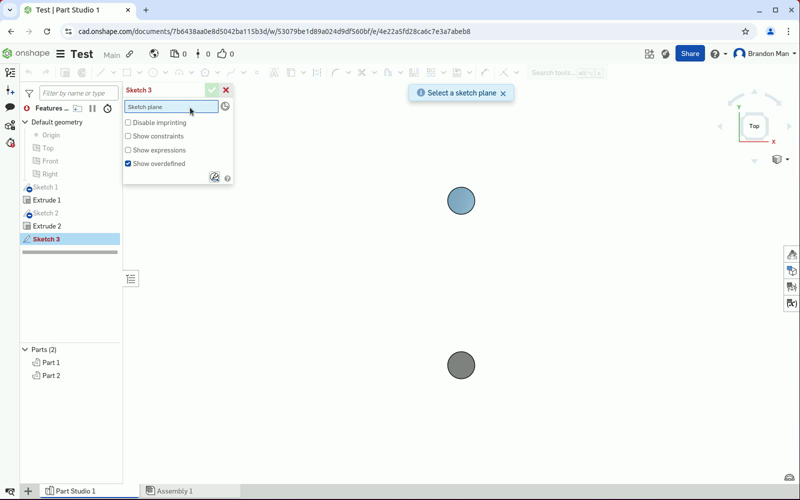
mouse_move(73, 150)
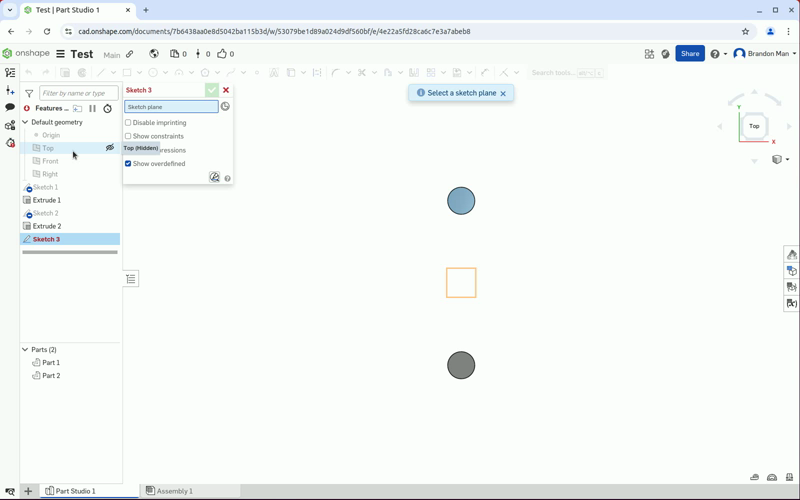
click(73, 150)
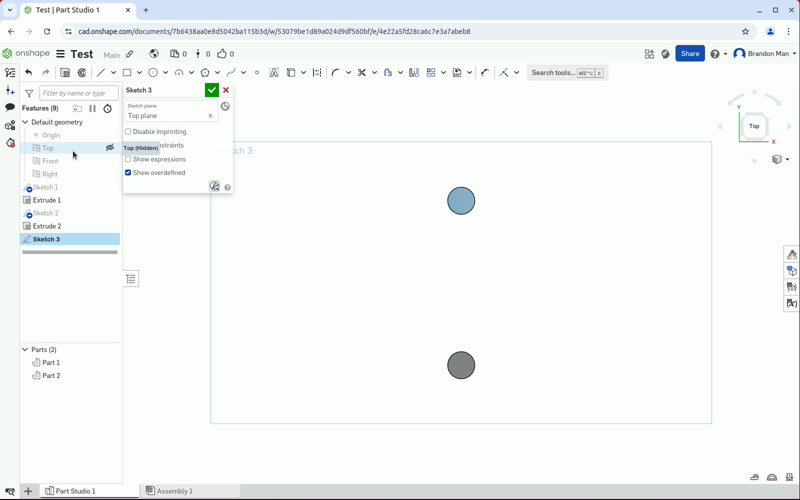
mouse_move(73, 352)
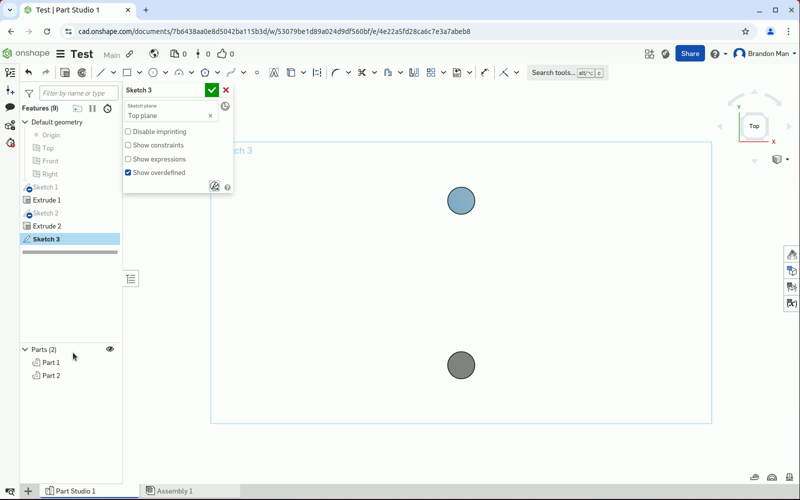
key(y)
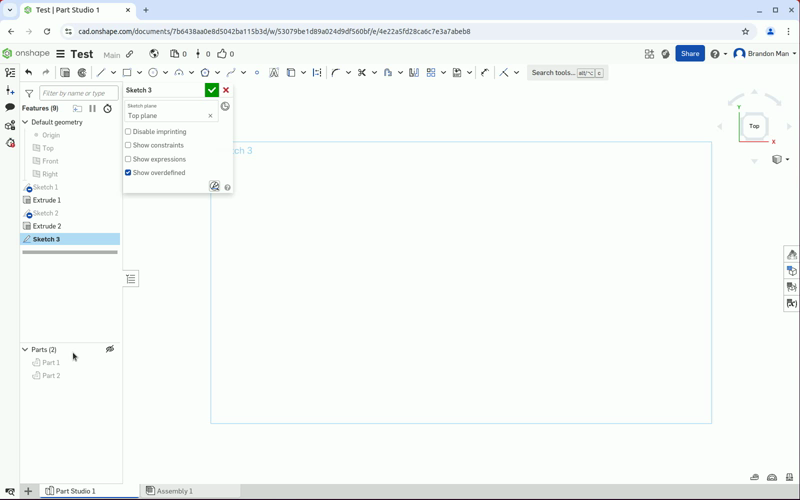
key(l)
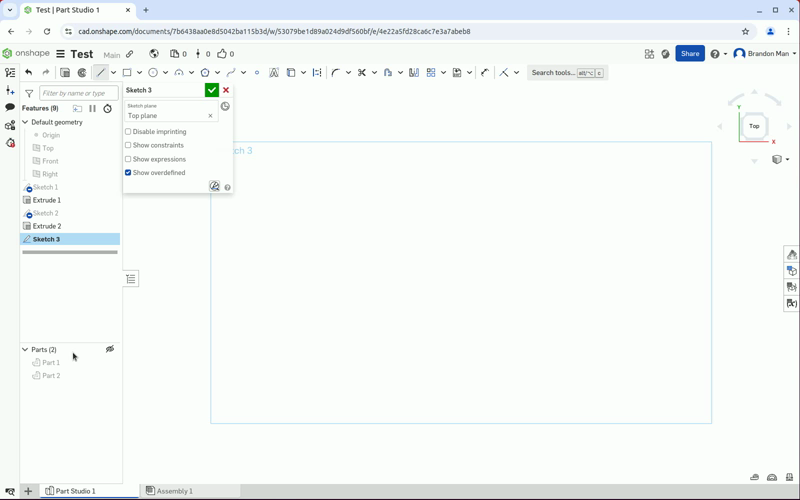
key_down(shift)
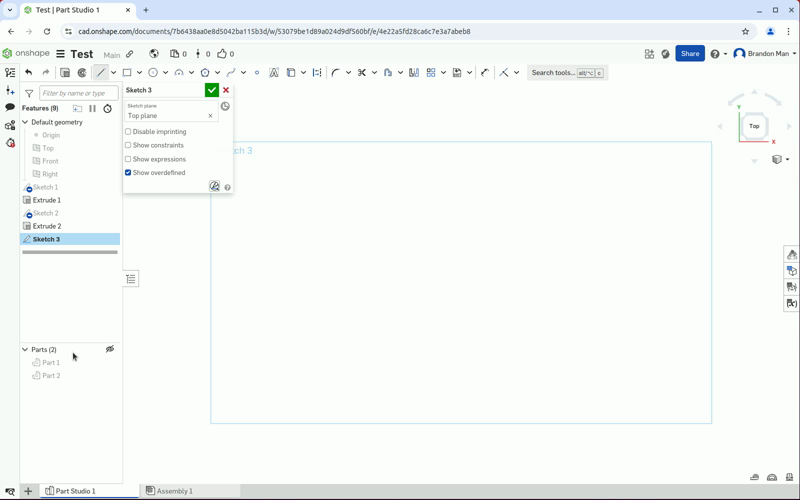
mouse_move(423, 395)
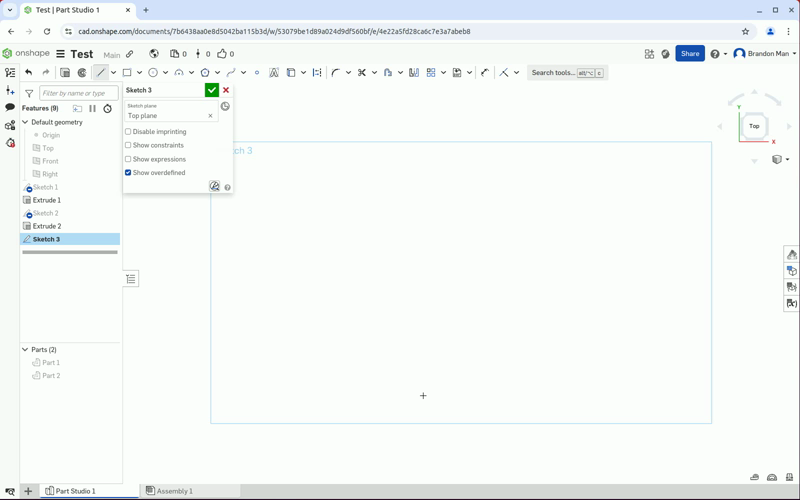
click(423, 395)
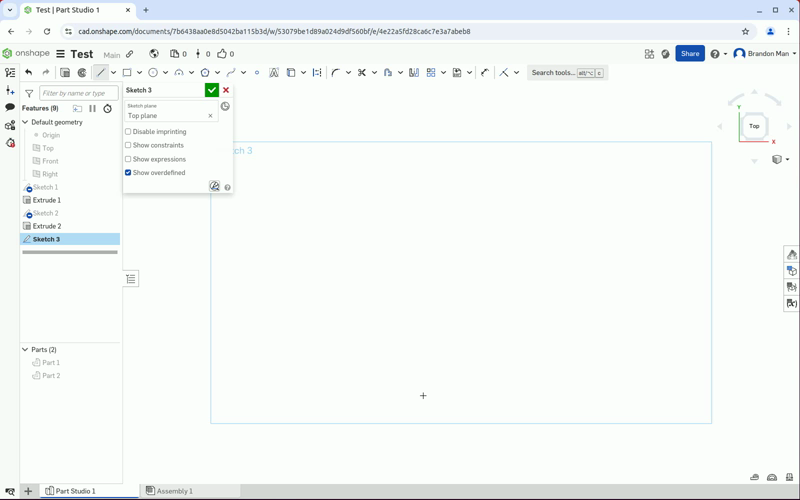
key_up(shift)
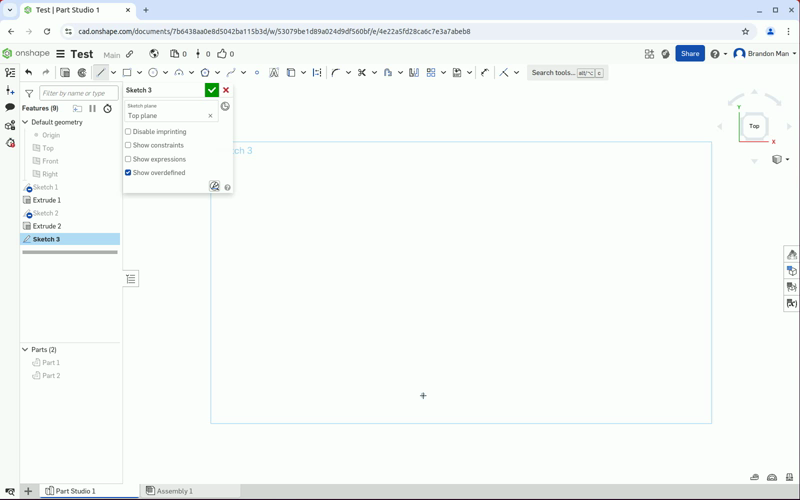
key_down(shift)
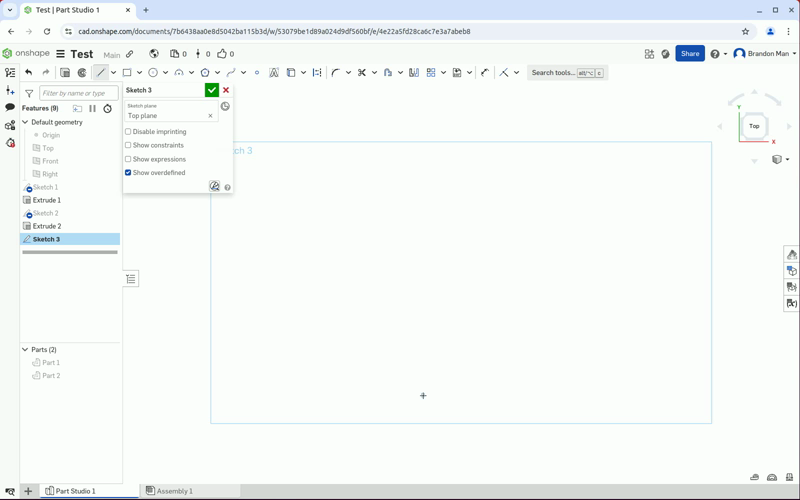
mouse_move(498, 395)
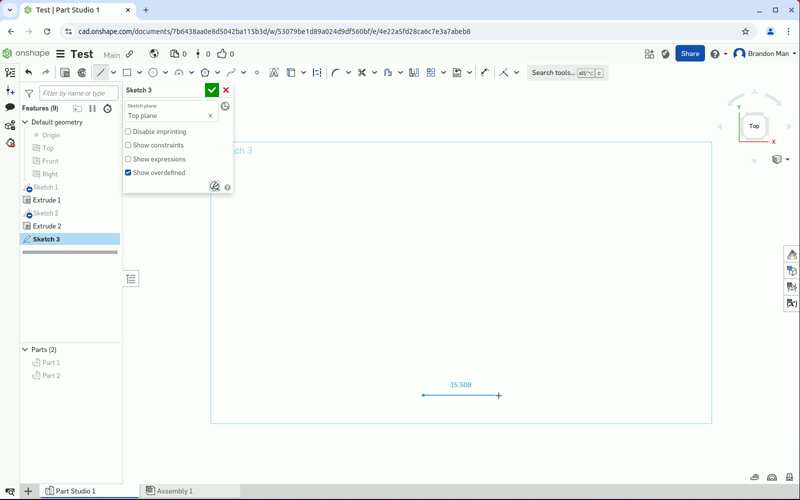
click(498, 395)
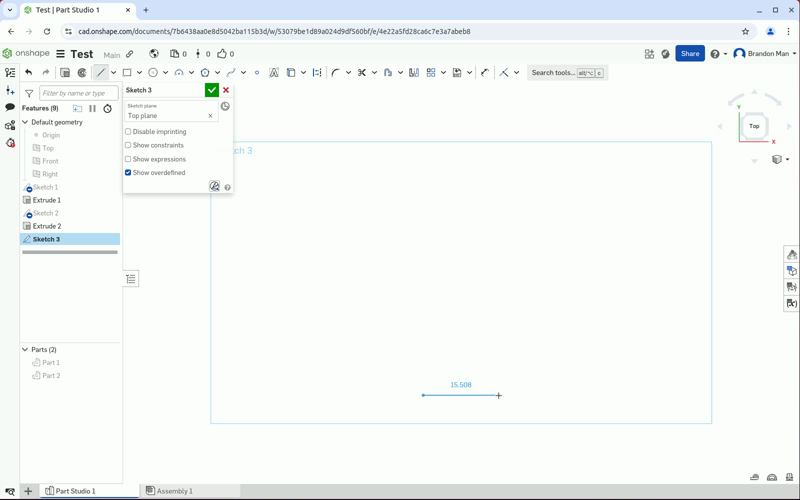
key_up(shift)
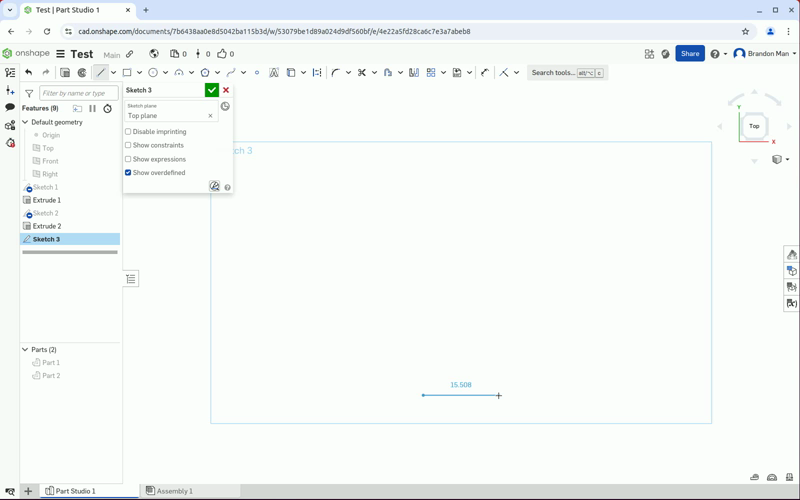
key_down(shift)
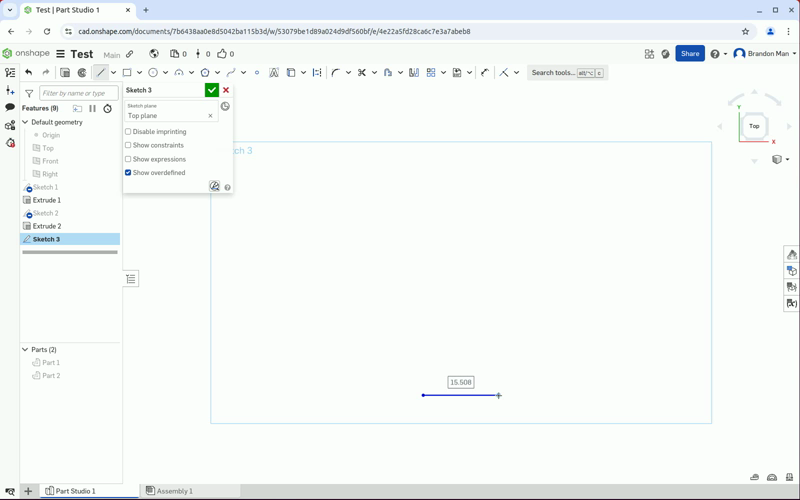
mouse_move(498, 171)
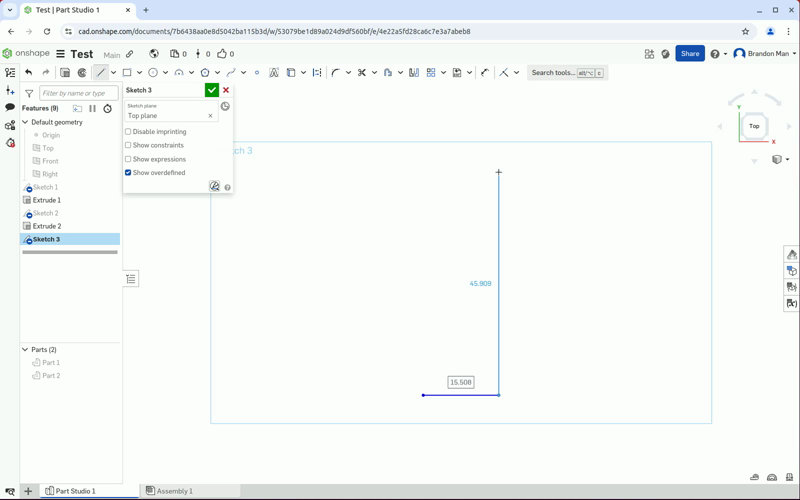
click(498, 171)
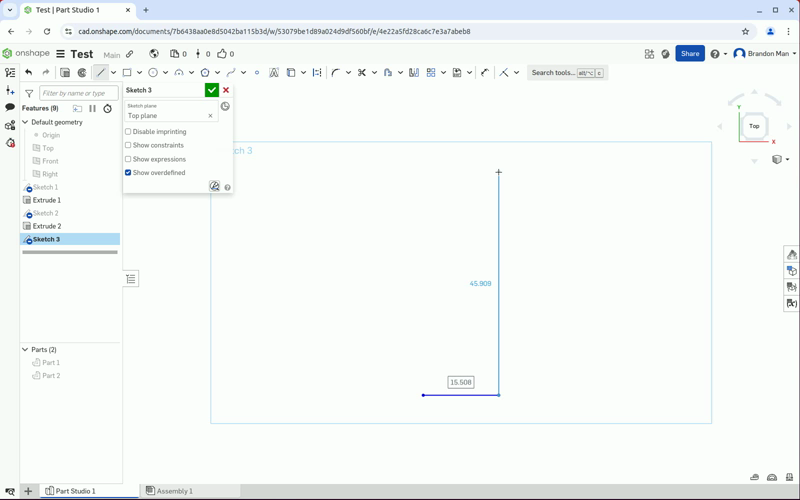
key_up(shift)
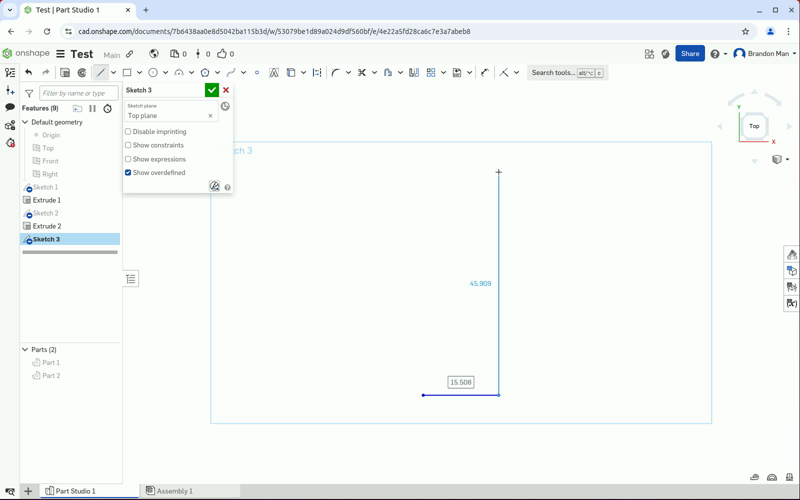
key_down(shift)
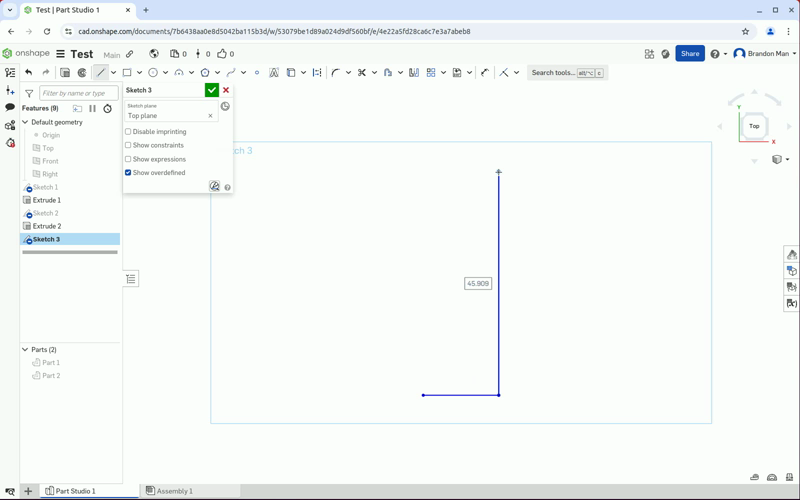
mouse_move(423, 171)
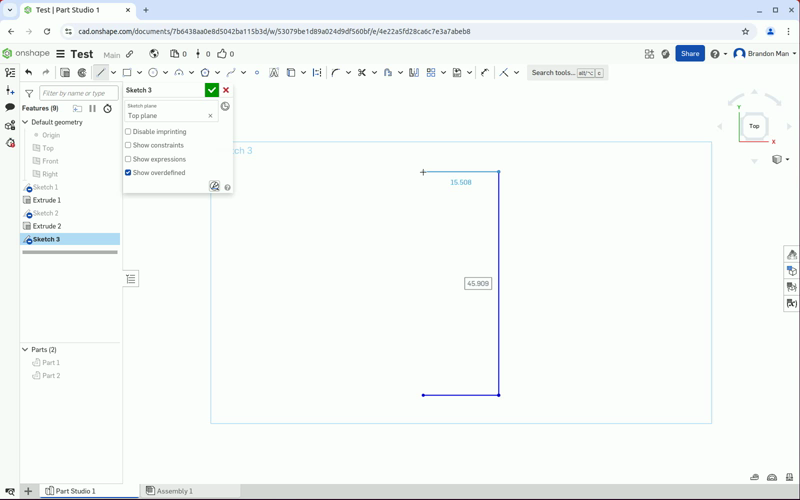
click(423, 171)
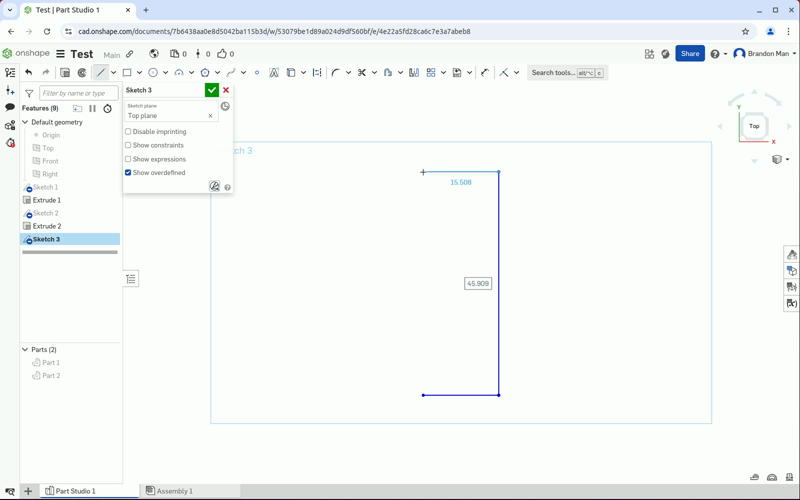
key_up(shift)
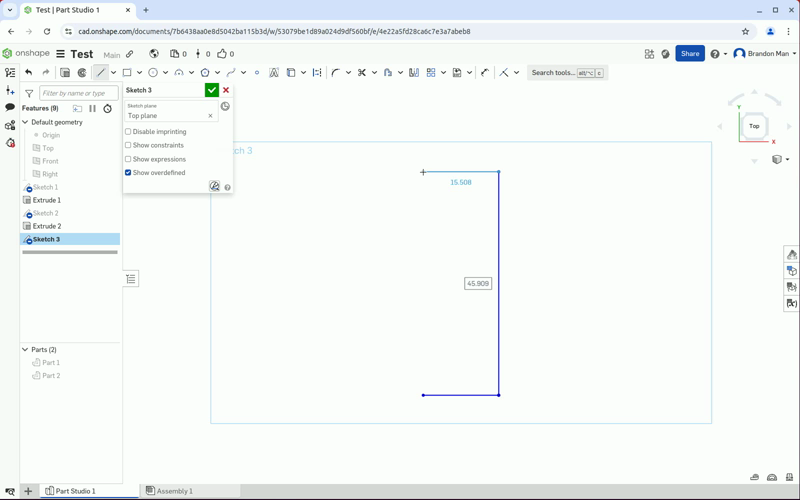
key_down(shift)
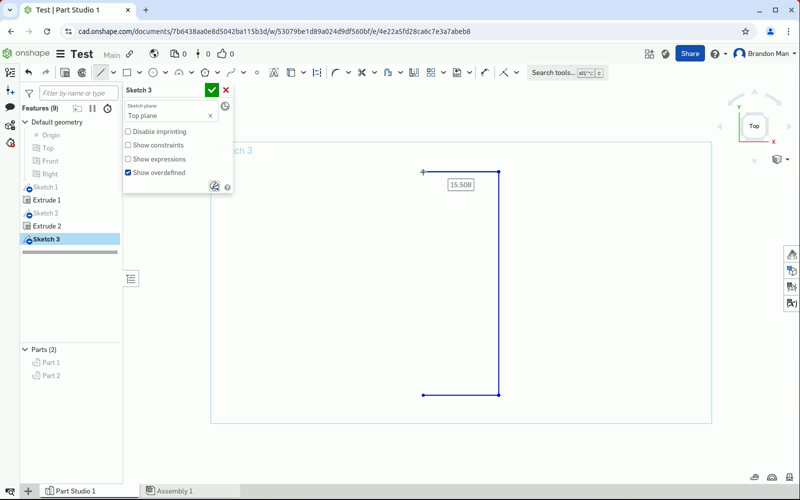
mouse_move(423, 395)
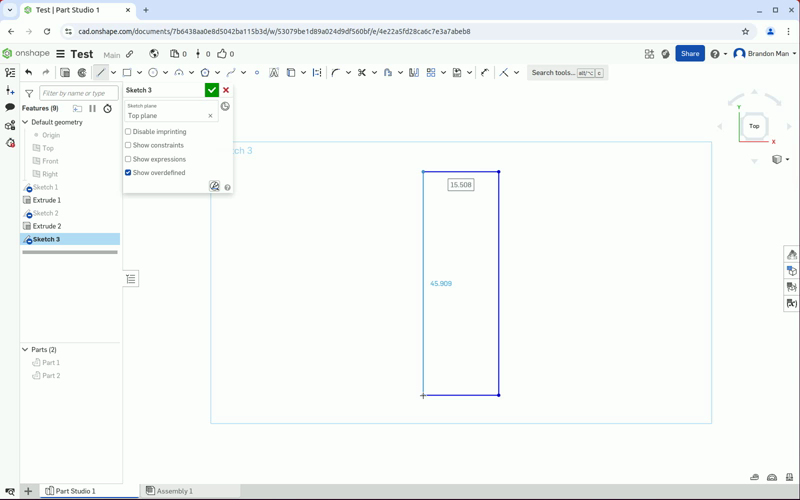
key_up(shift)
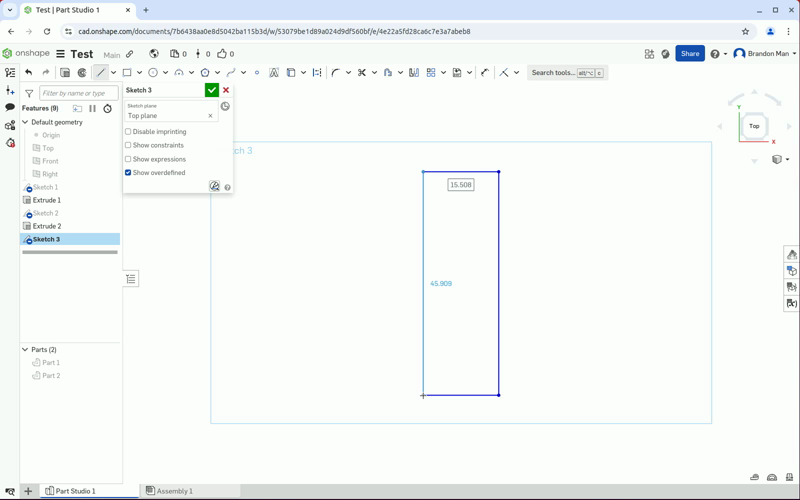
click(423, 395)
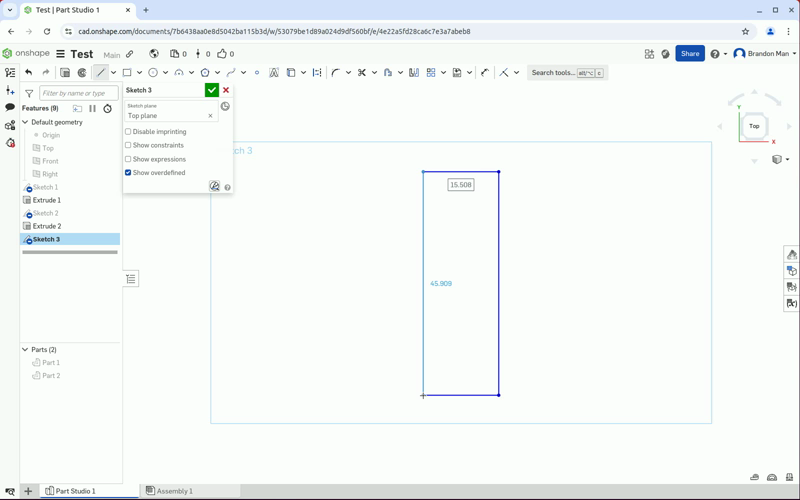
key(esc)
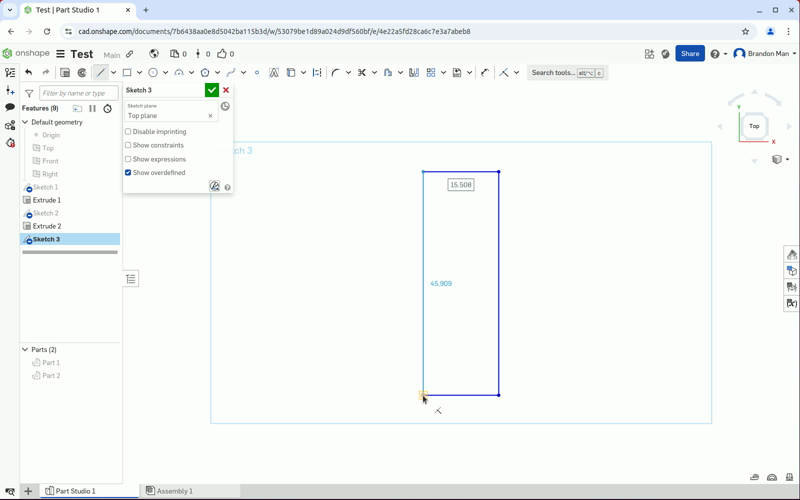
key(c)
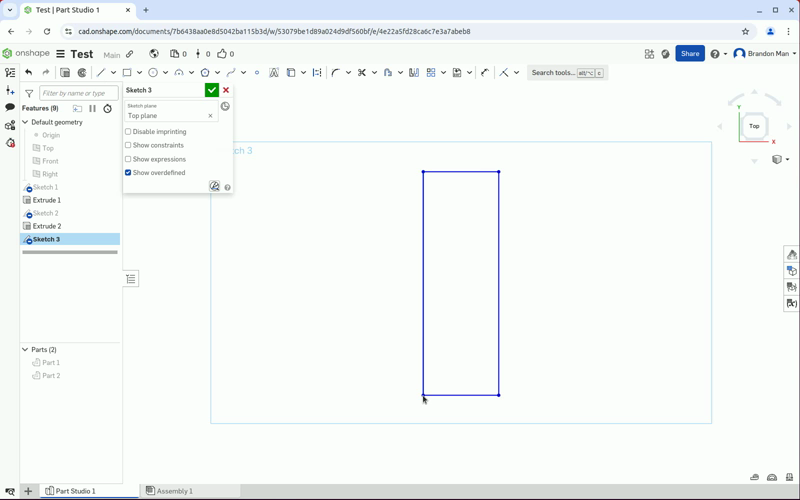
key_down(shift)
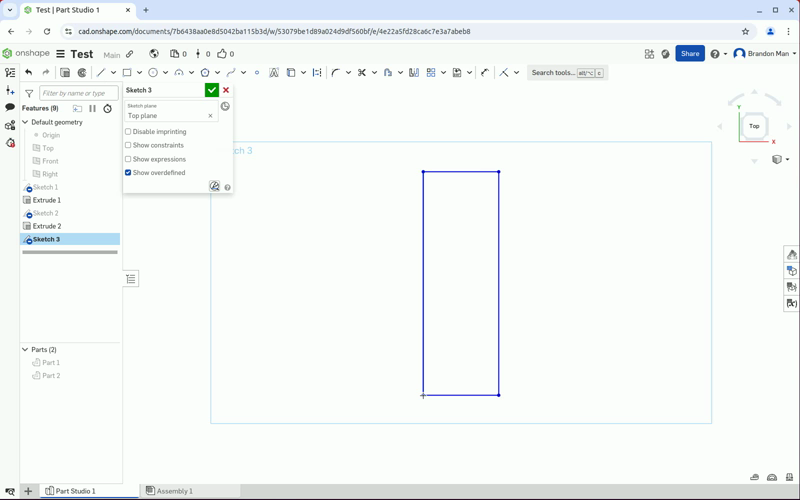
mouse_move(461, 254)
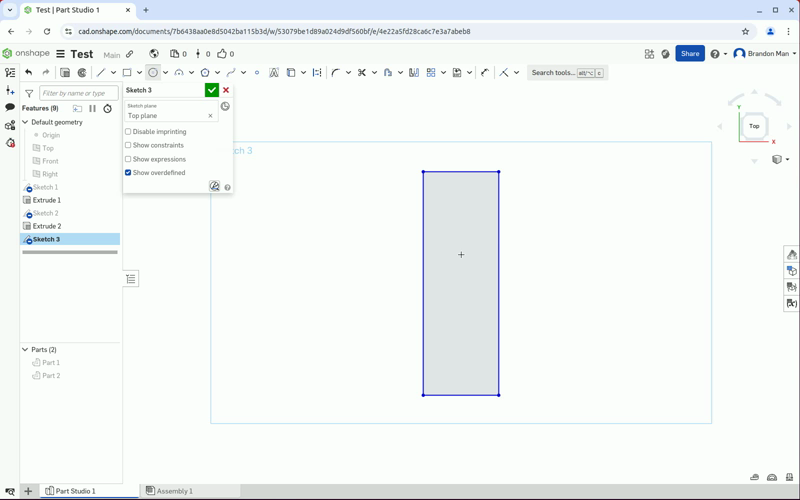
click(461, 254)
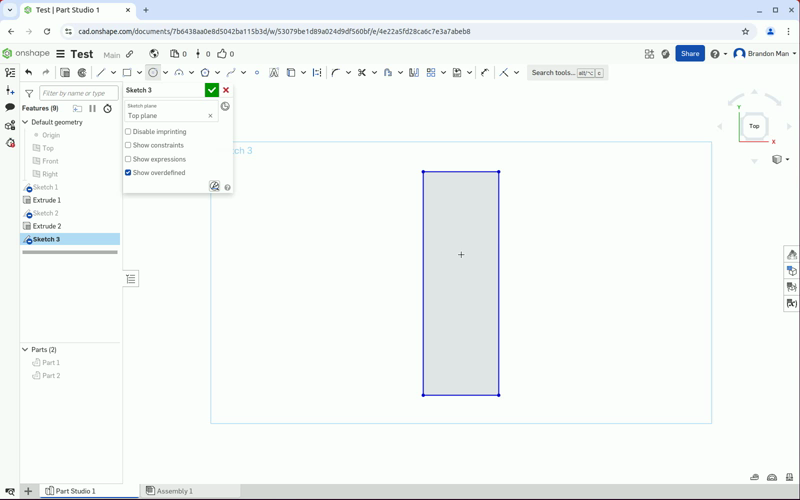
key_up(shift)
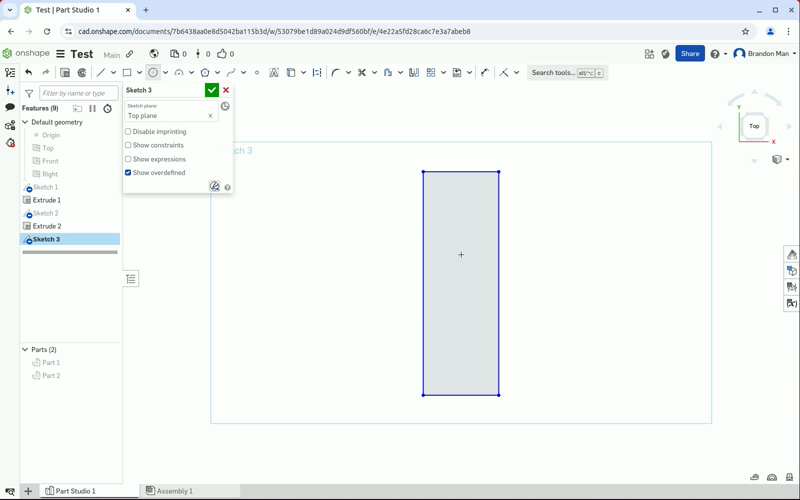
mouse_move(477, 254)
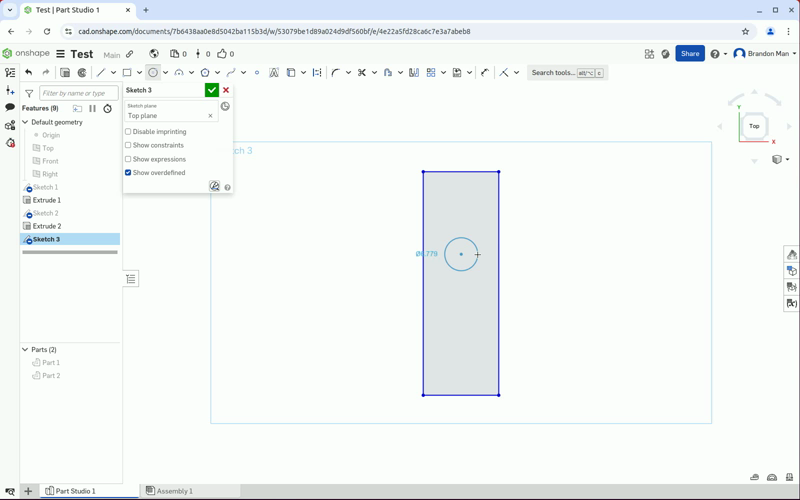
click(477, 254)
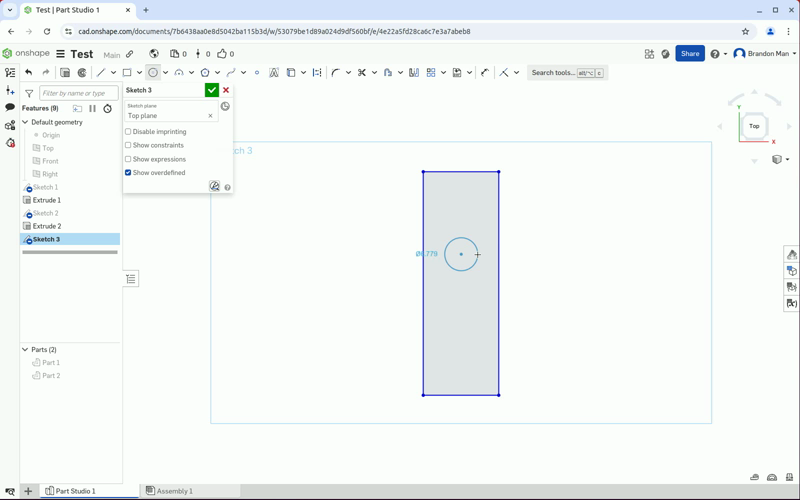
key(esc)
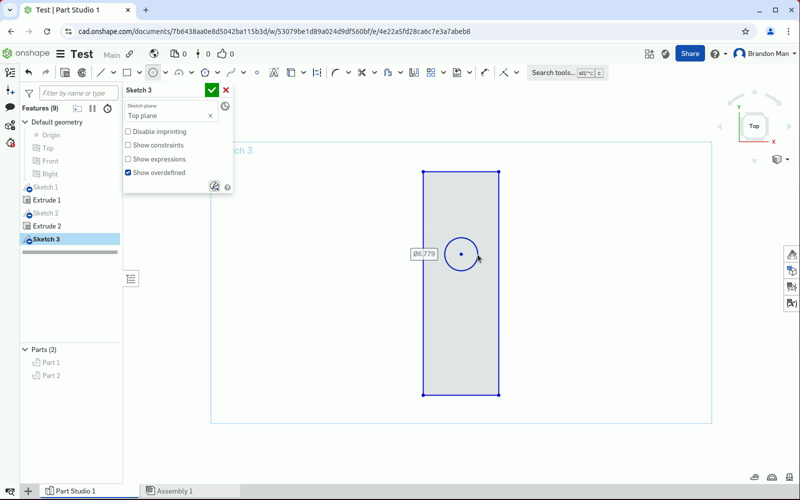
key(c)
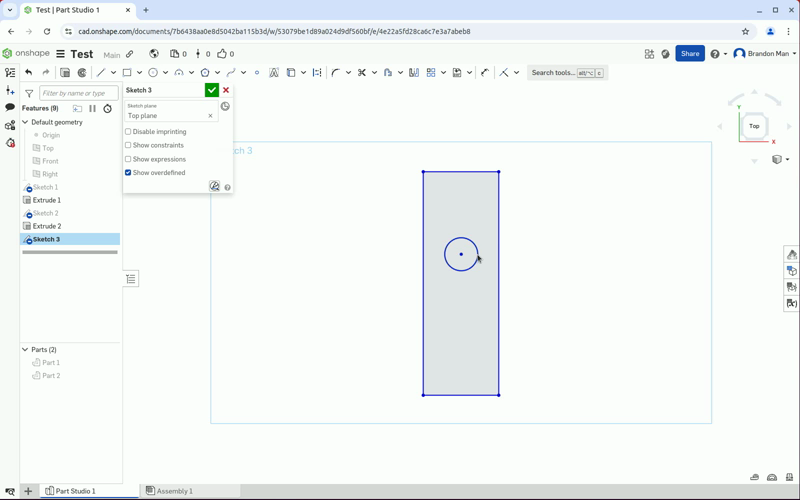
key_down(shift)
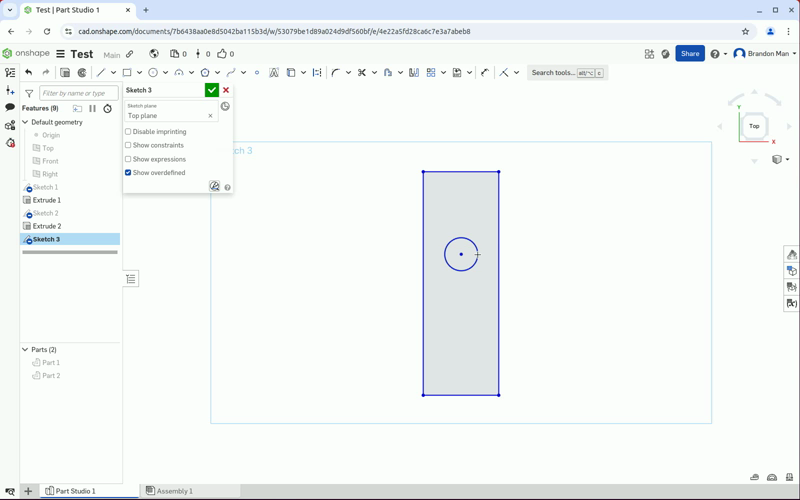
mouse_move(461, 364)
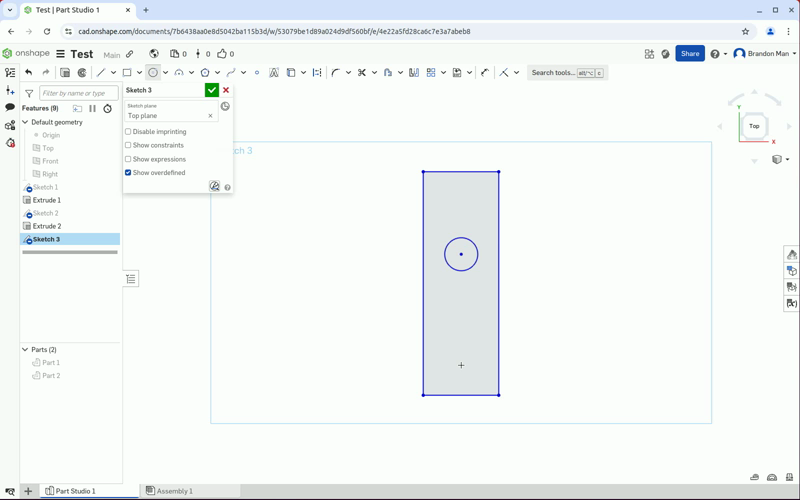
click(461, 364)
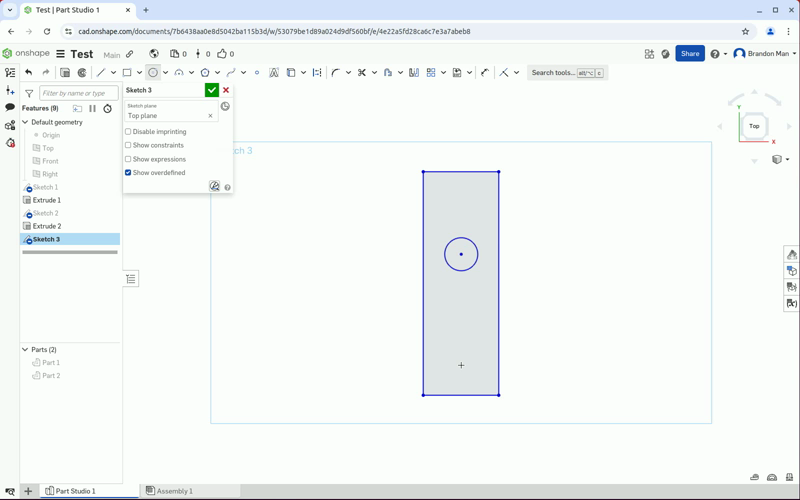
key_up(shift)
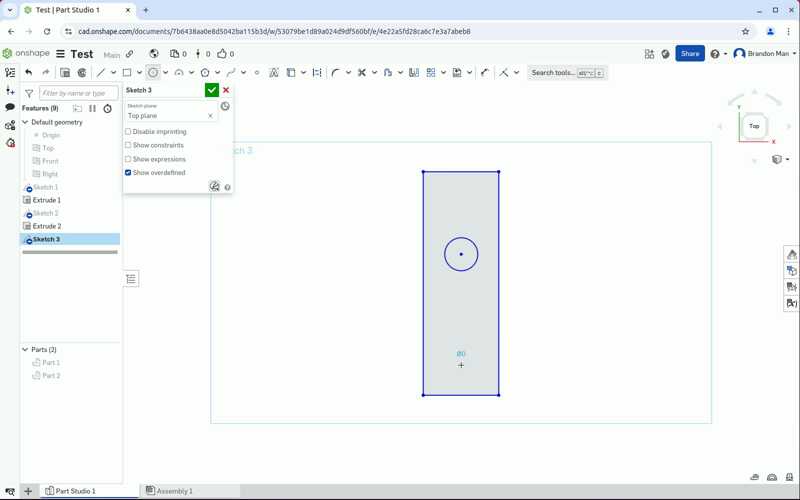
mouse_move(475, 364)
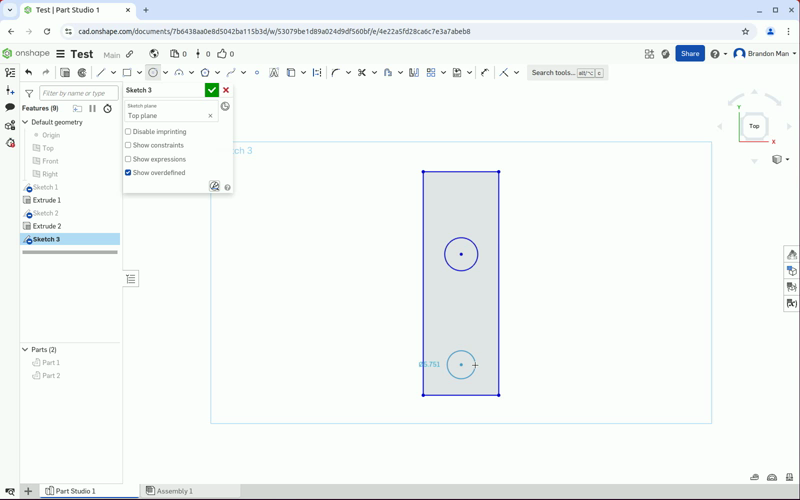
click(475, 364)
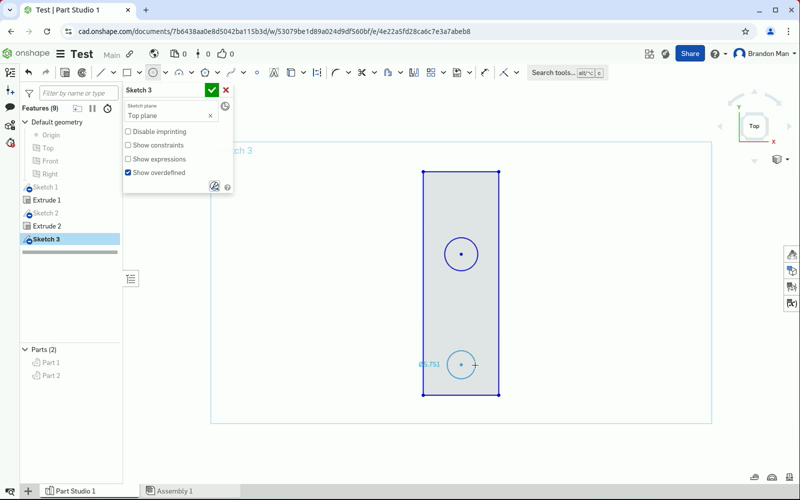
key(esc)
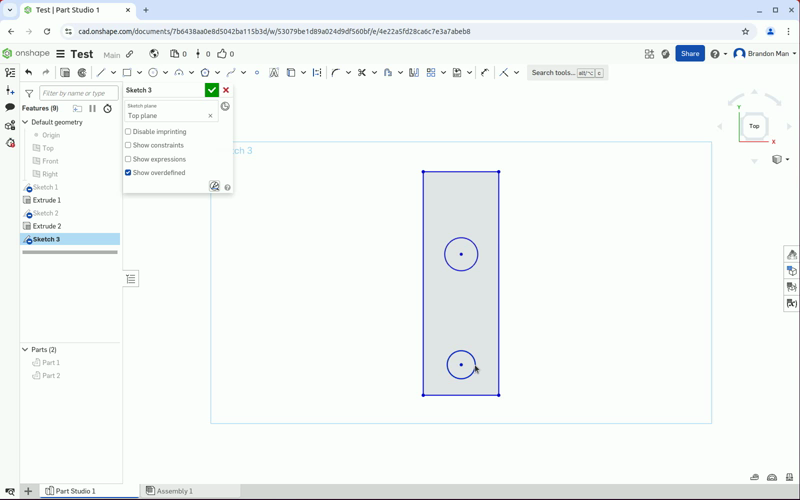
key(c)
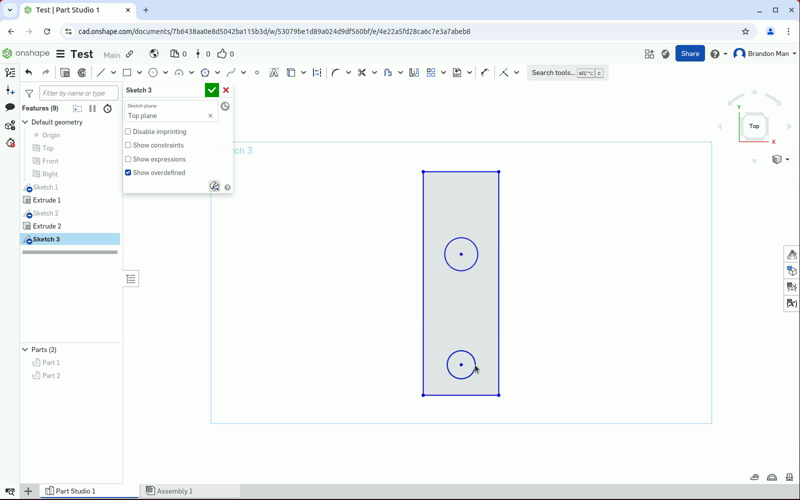
key_down(shift)
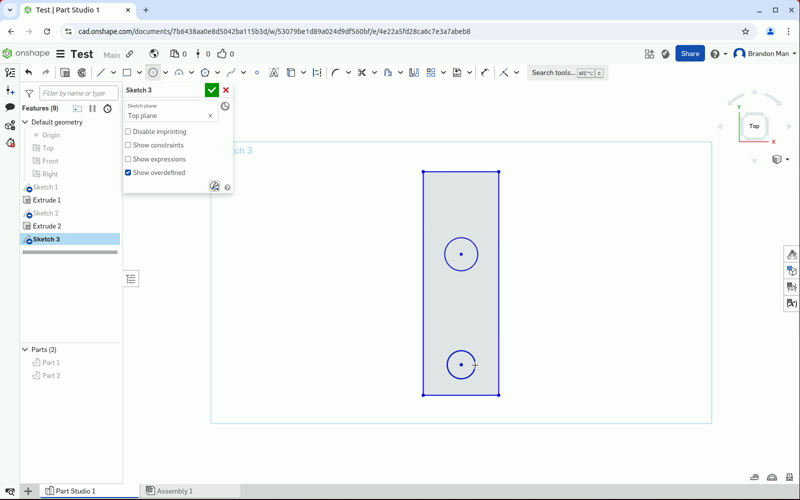
mouse_move(461, 202)
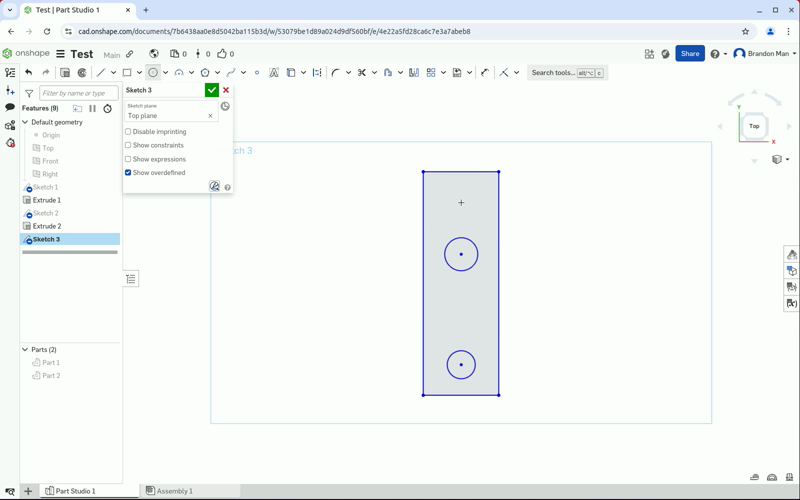
click(461, 202)
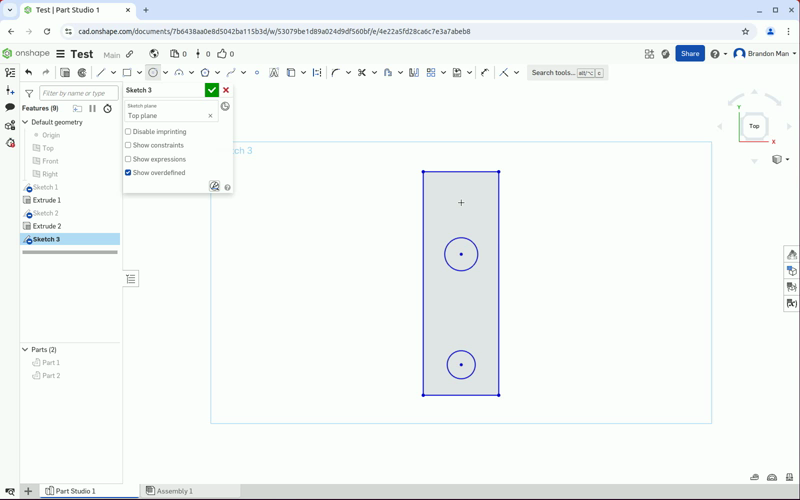
key_up(shift)
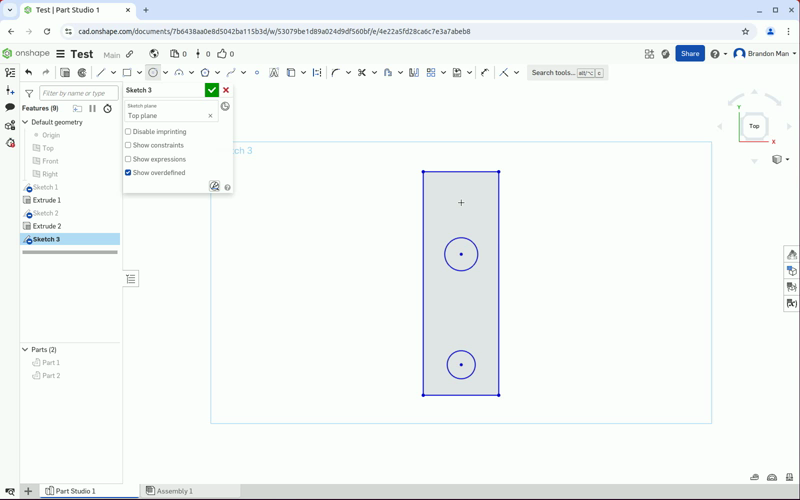
mouse_move(475, 202)
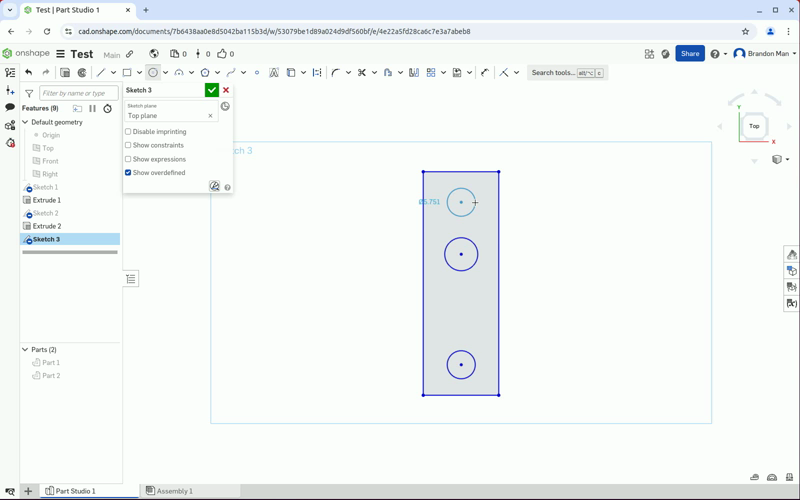
click(475, 202)
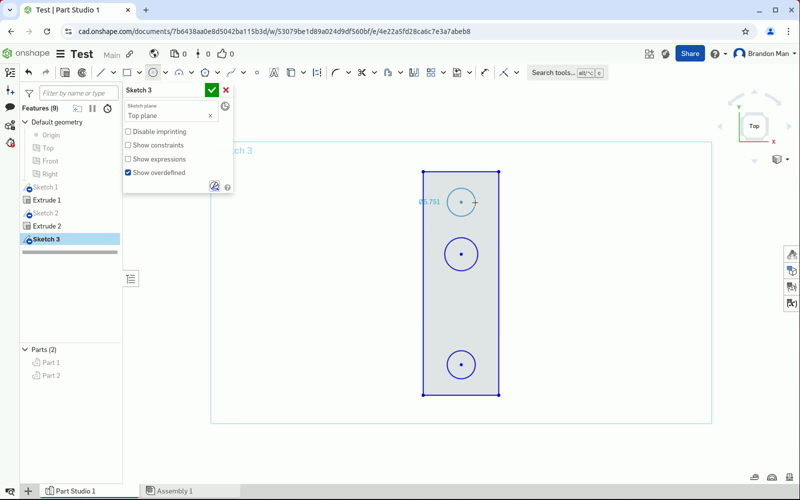
key(esc)
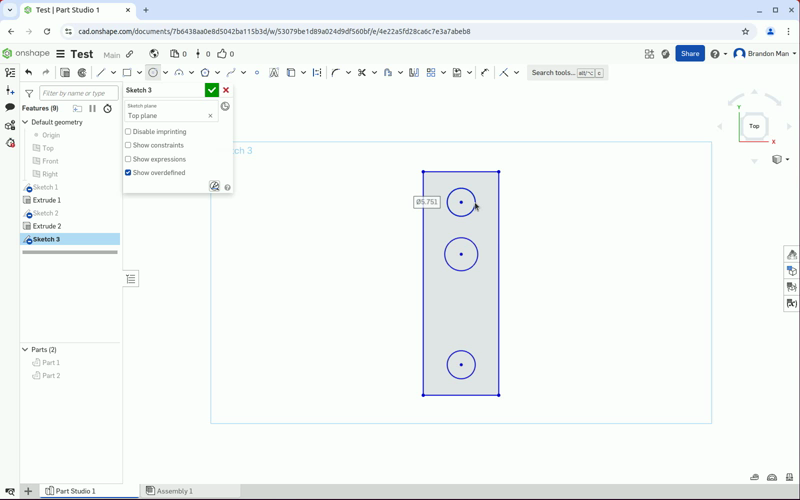
mouse_move(484, 332)
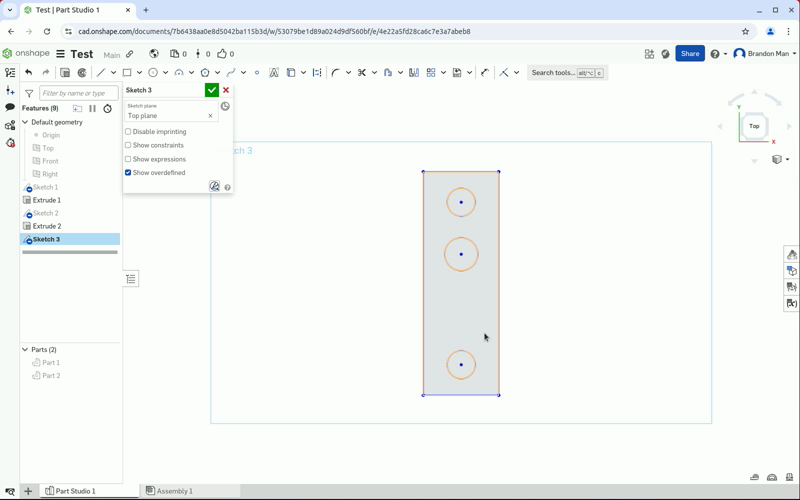
click(484, 332)
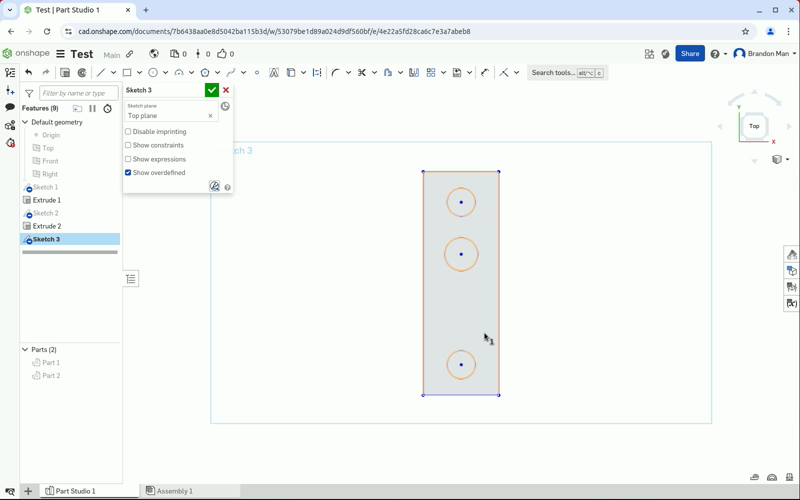
mouse_move(73, 352)
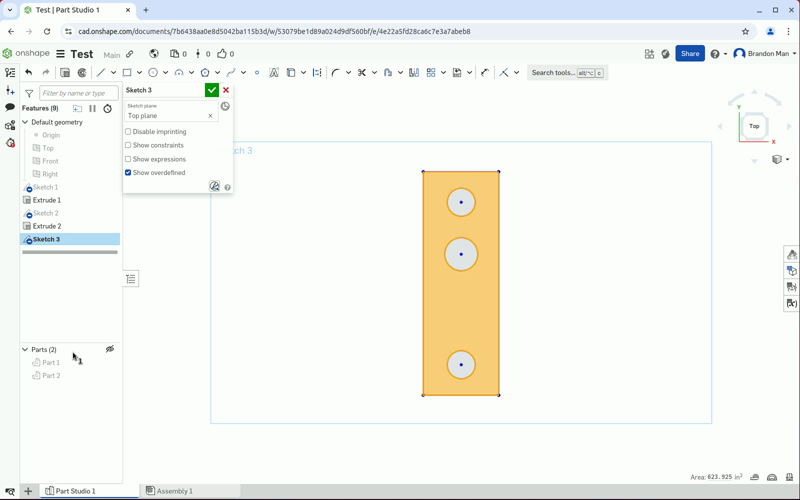
key(shift+y)
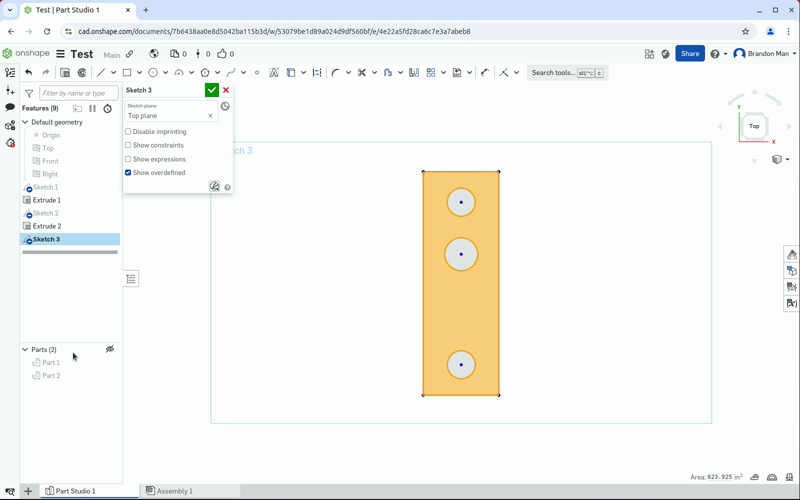
key(shift+e)
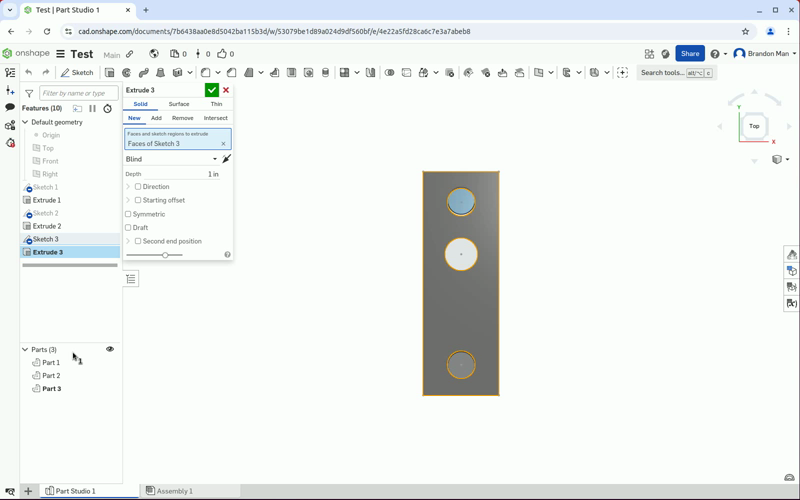
mouse_move(143, 106)
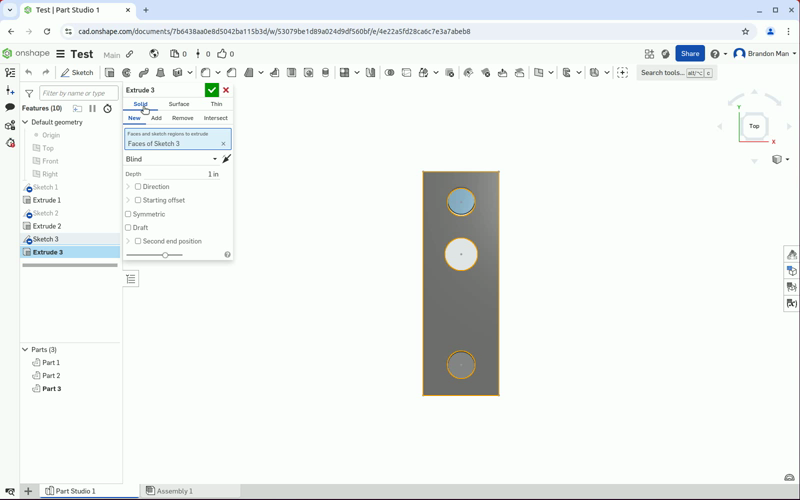
click(143, 106)
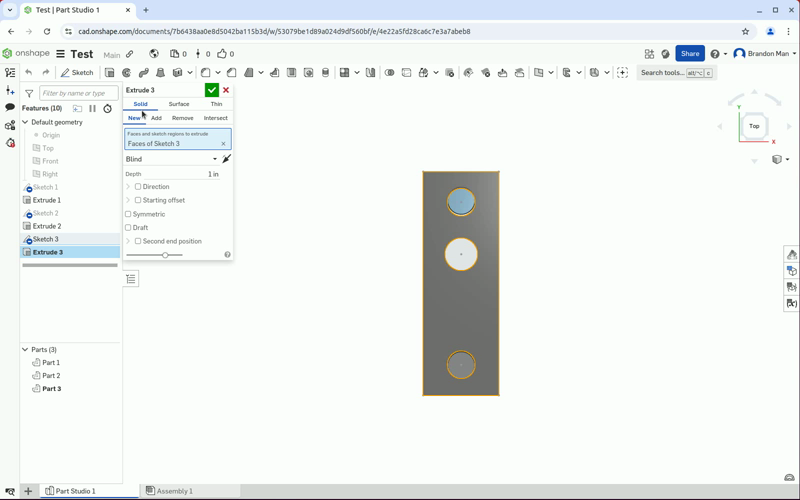
mouse_move(137, 120)
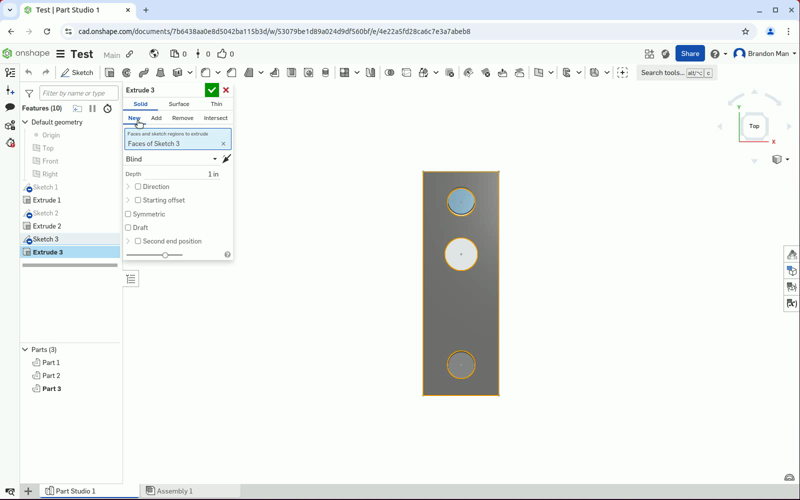
click(137, 120)
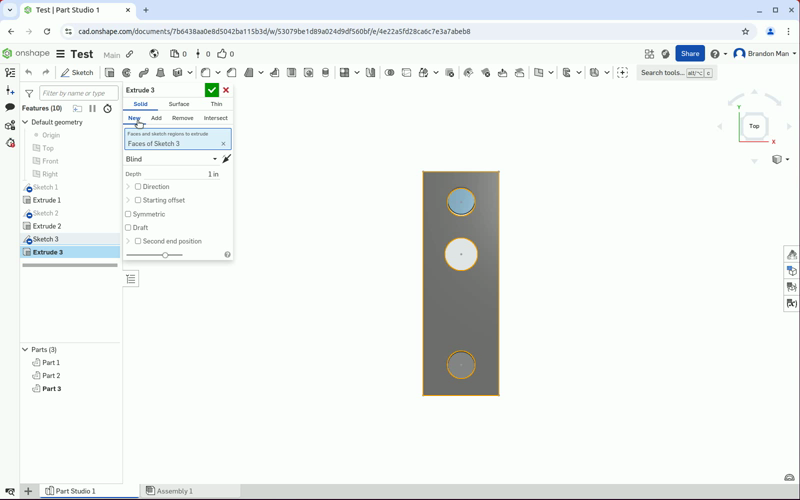
key(tab, 4)
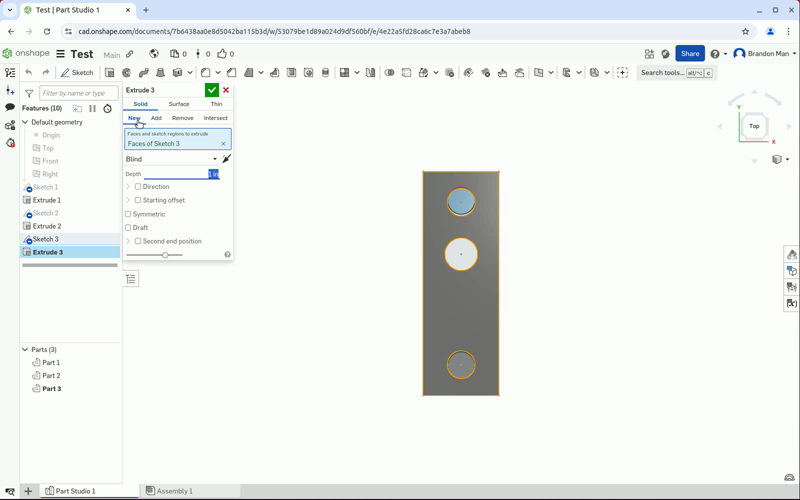
text(3.129)
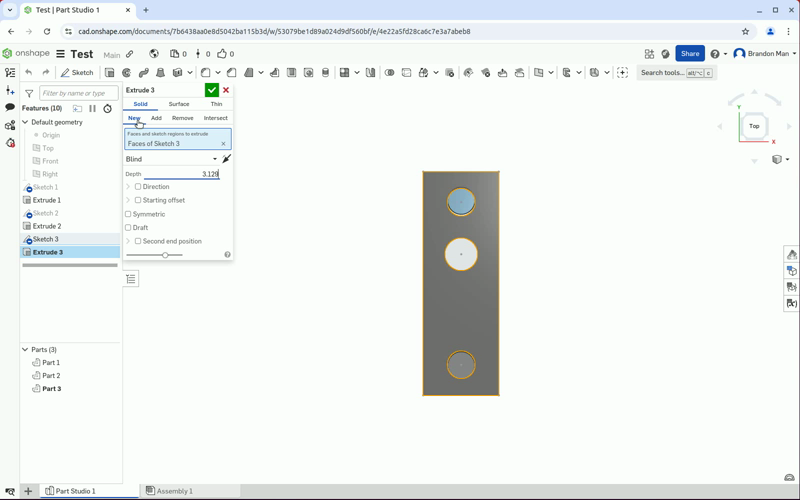
key(enter)
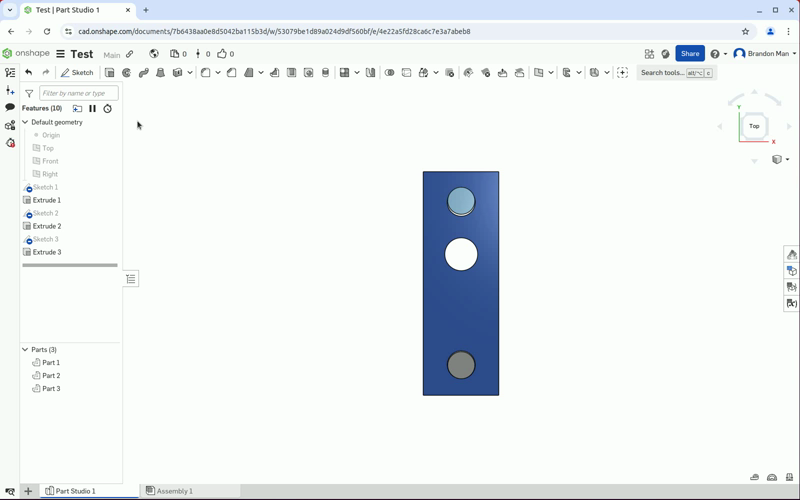
key(shift+h)
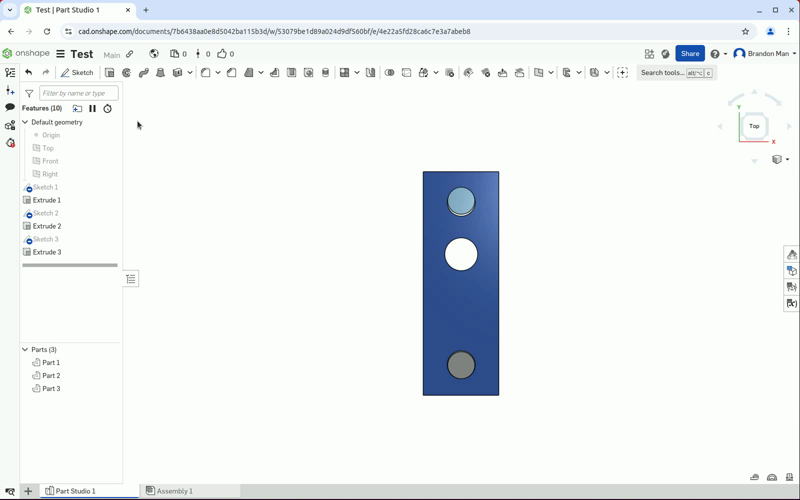
key(shift+h)
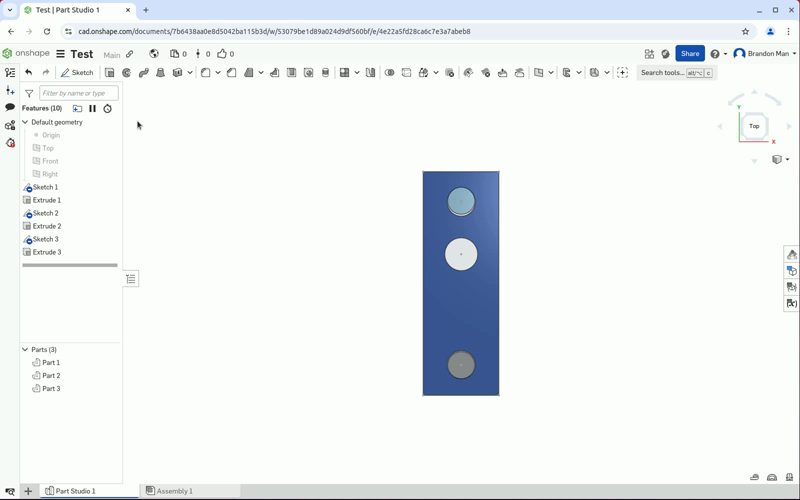
key(shift+7)
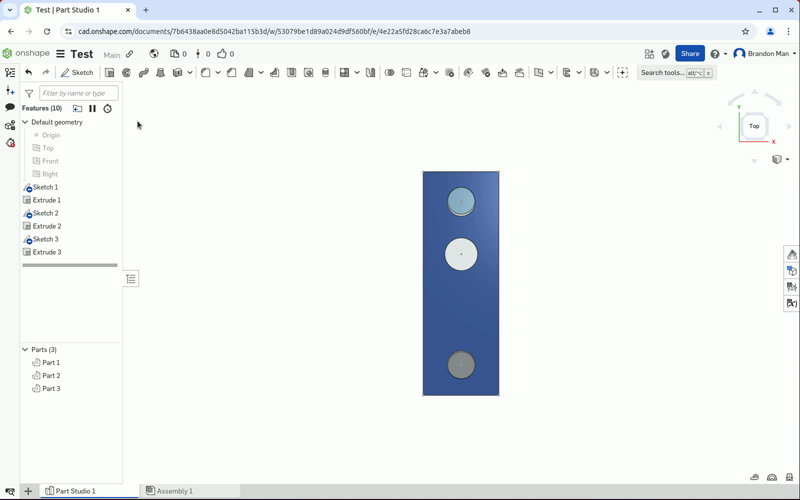
key(up, 3)
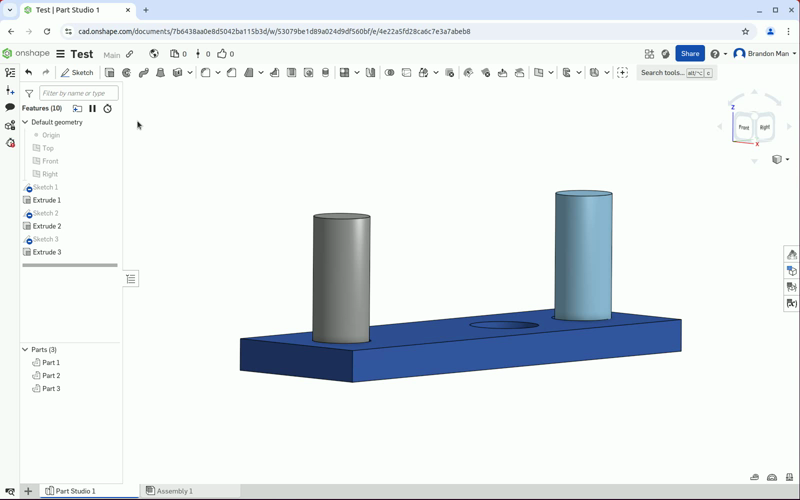
key(left, 3)
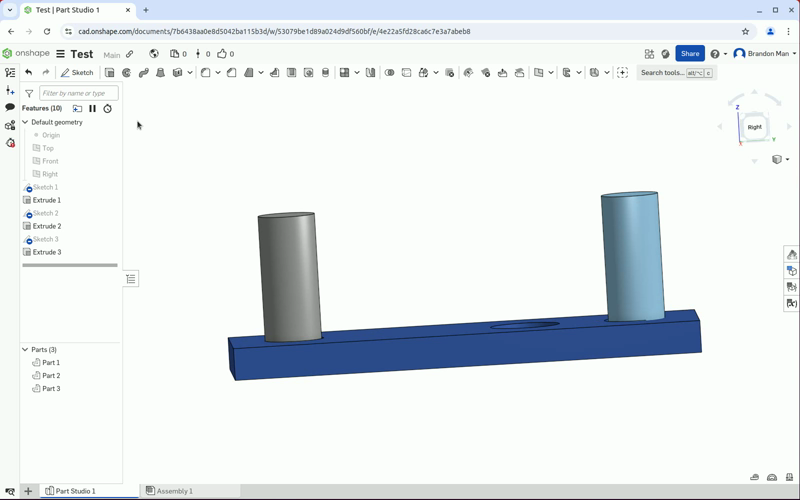
key(right, 3)
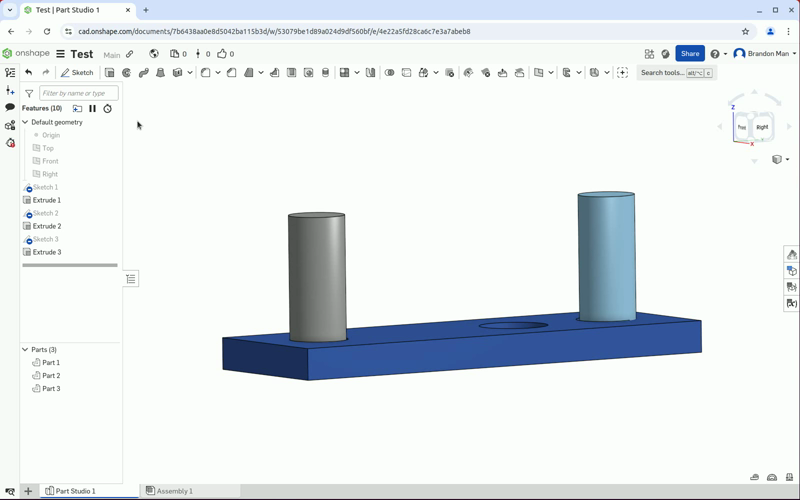
key(down, 3)
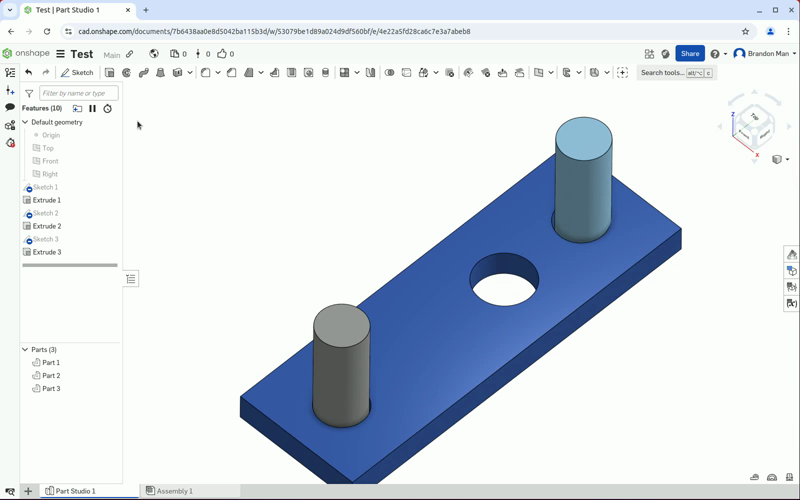
mouse_move(73, 189)
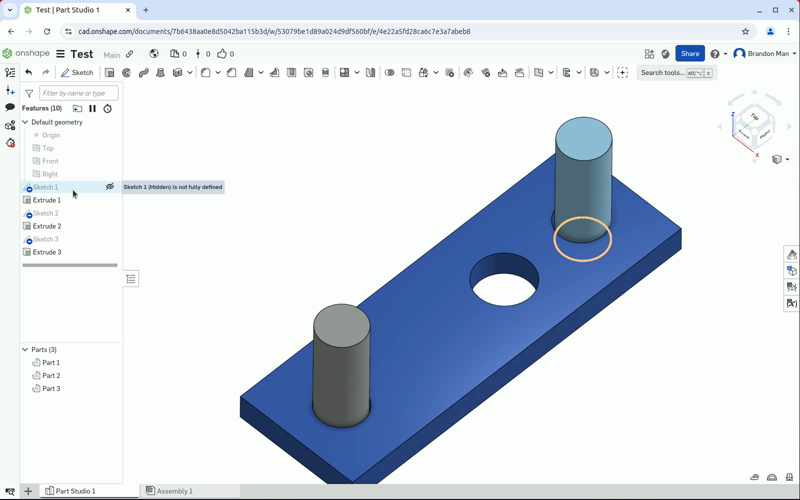
click(73, 189)